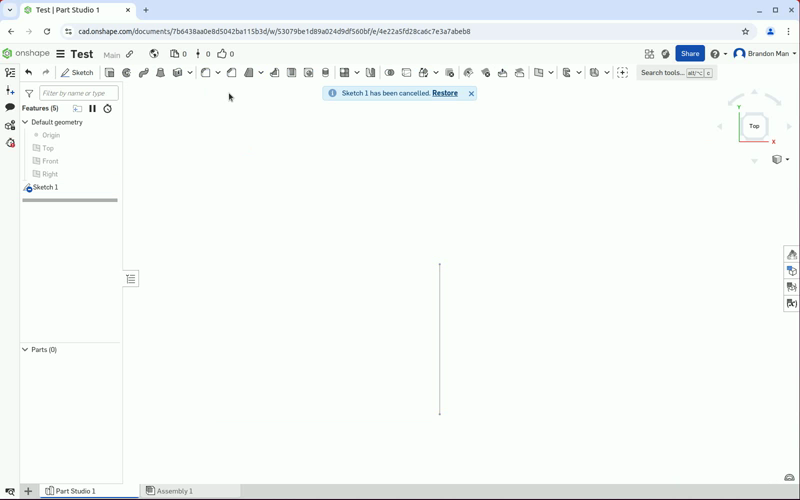
key(shift+h)
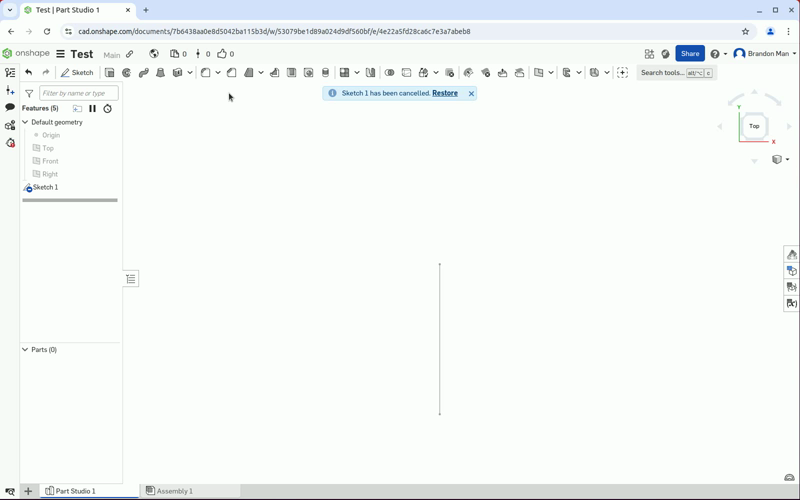
key(shift+s)
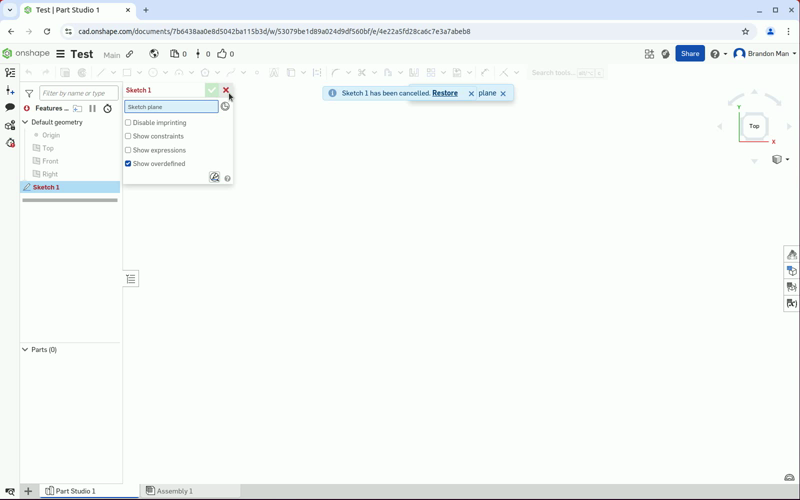
mouse_move(73, 150)
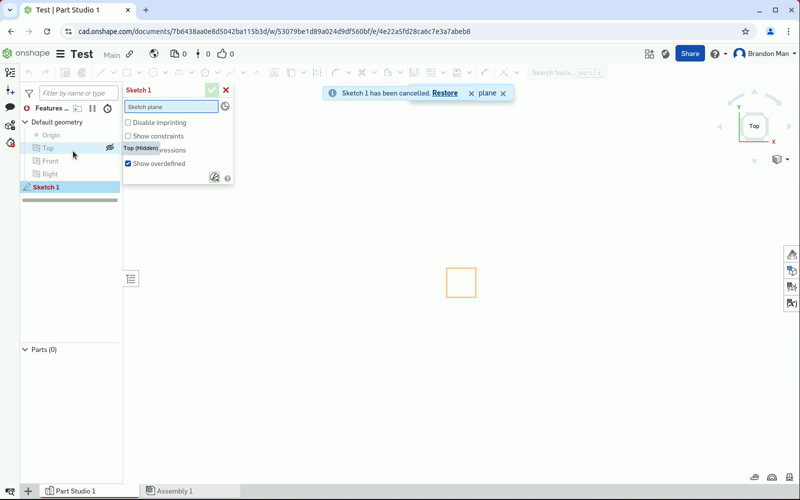
click(73, 150)
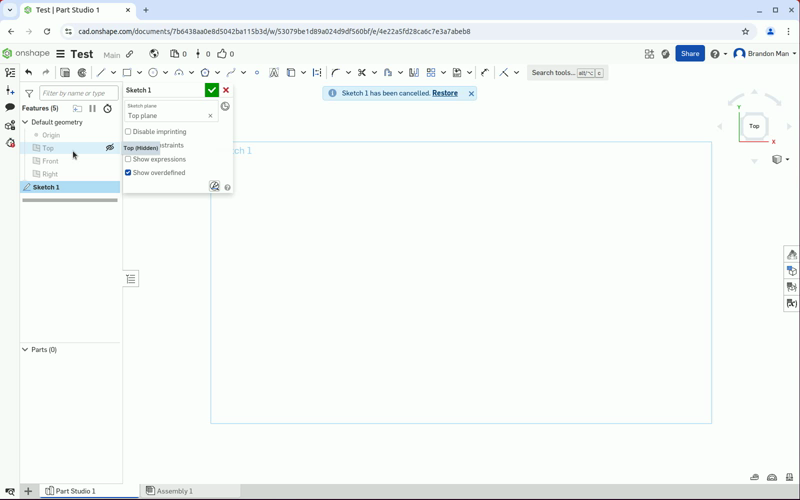
mouse_move(73, 352)
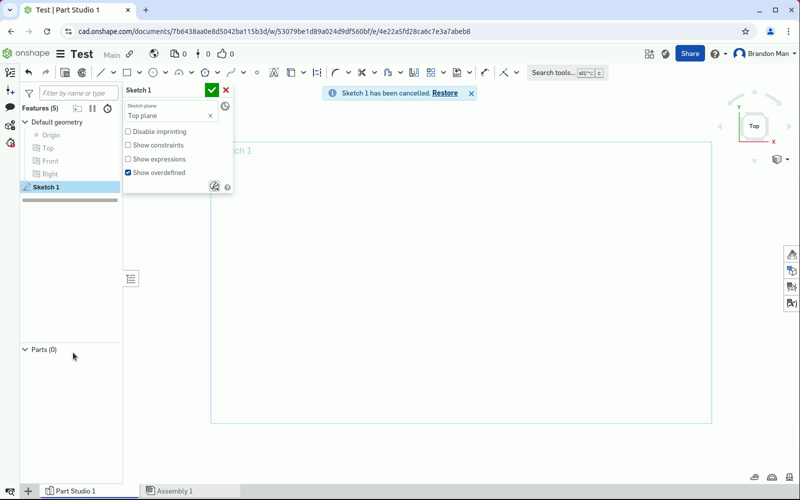
key(y)
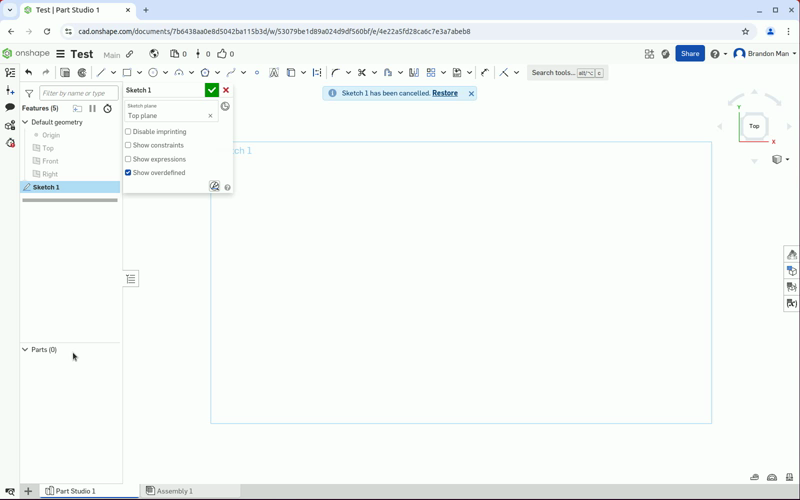
key(l)
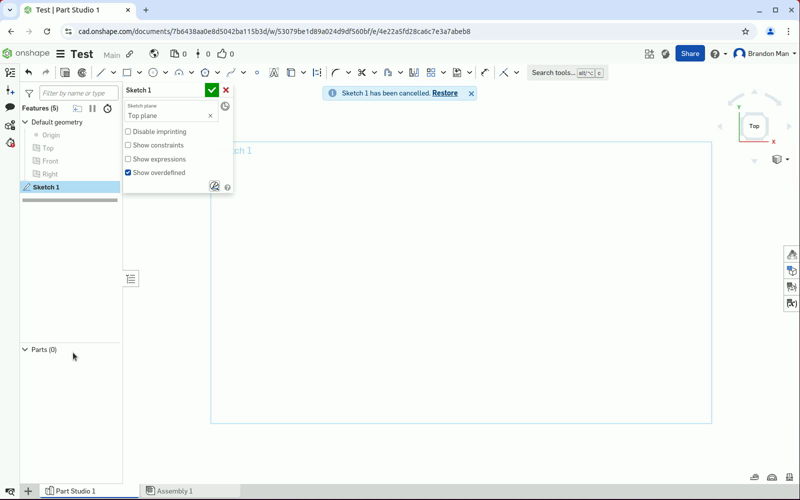
key_down(shift)
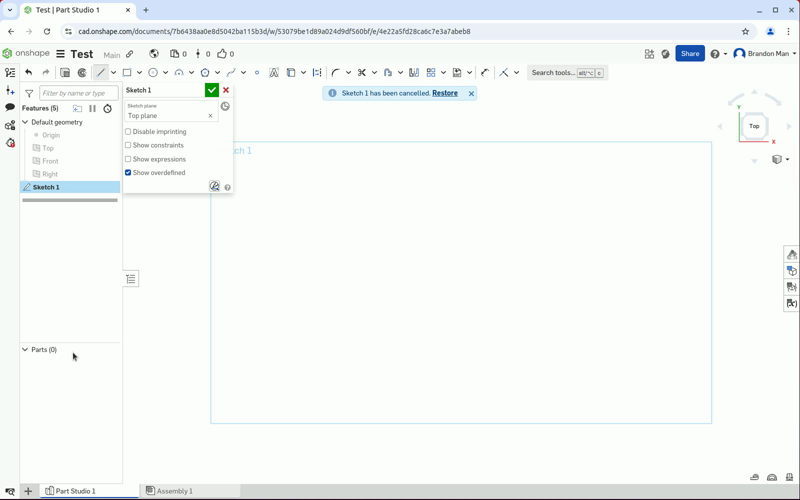
mouse_move(370, 327)
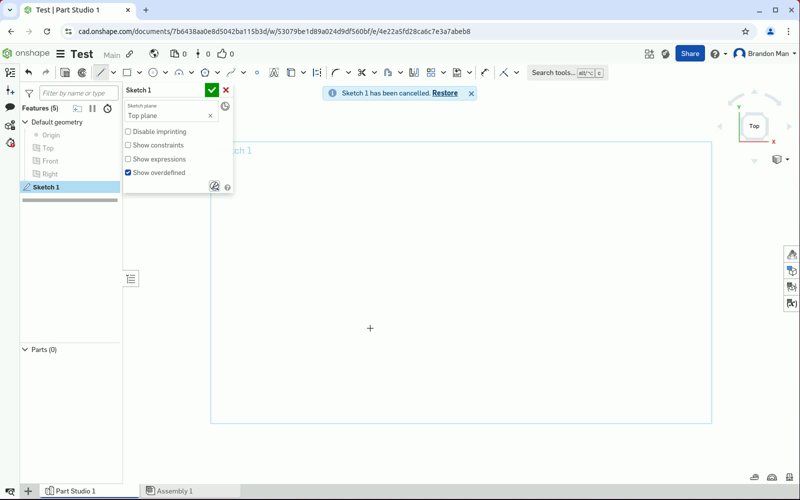
click(370, 327)
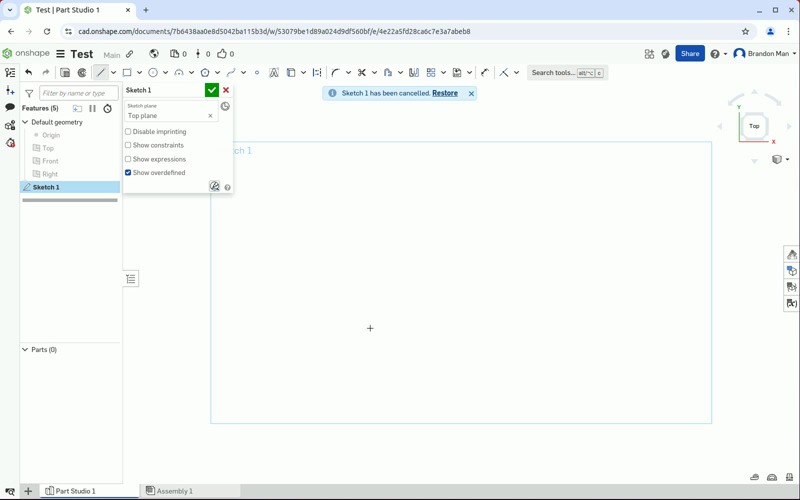
key_up(shift)
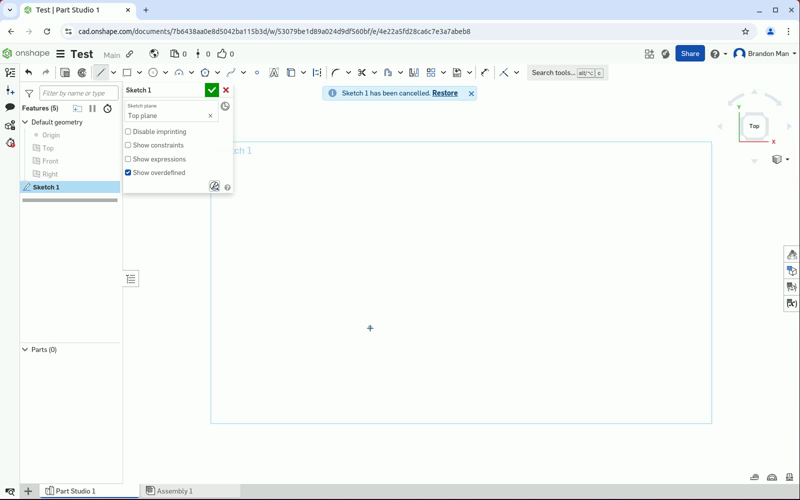
key_down(shift)
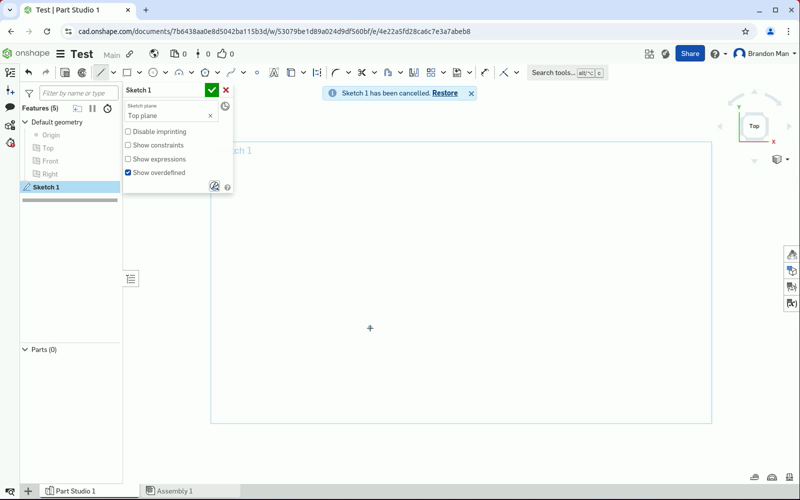
mouse_move(557, 327)
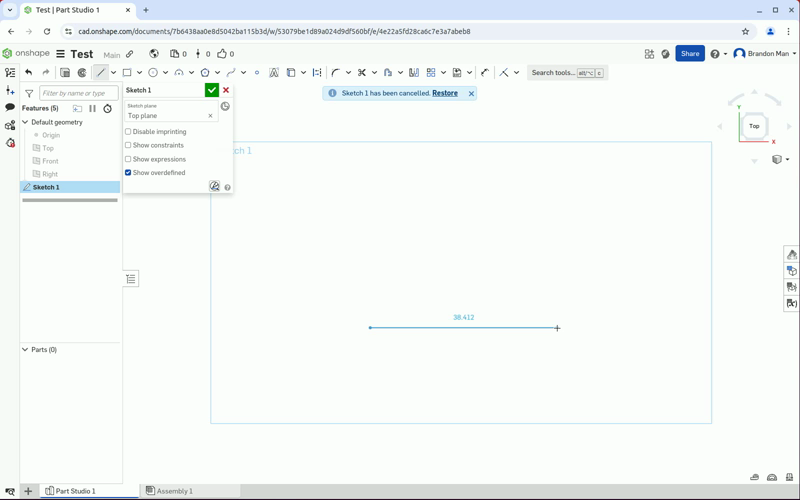
click(557, 327)
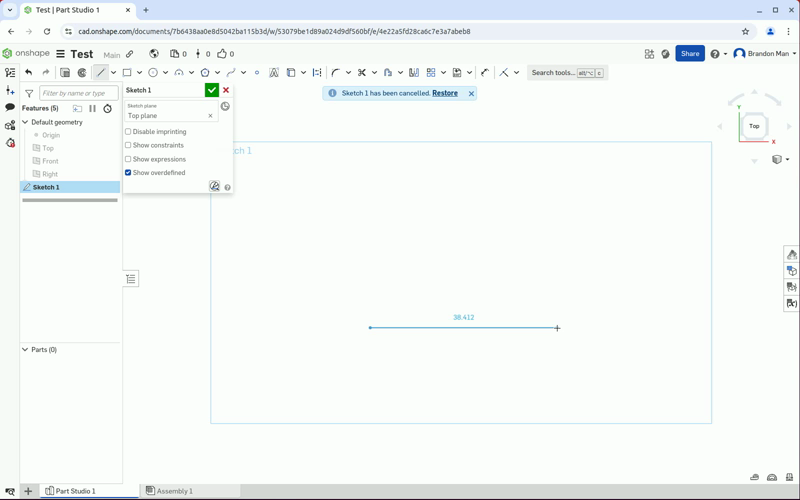
key_up(shift)
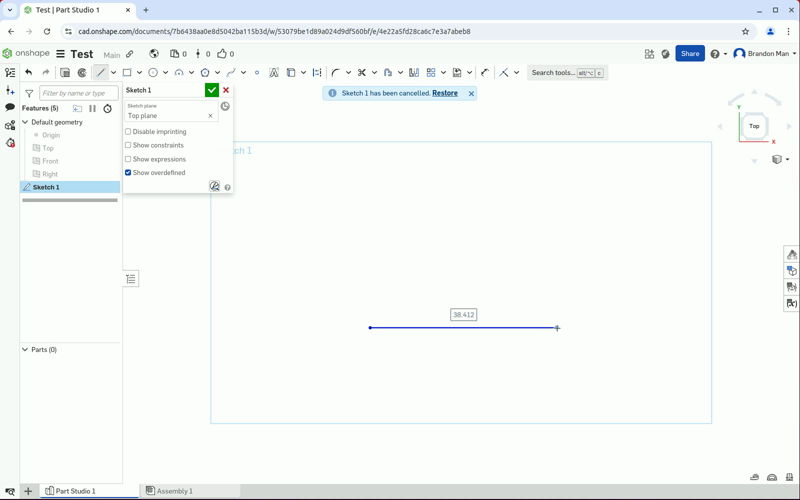
key_down(shift)
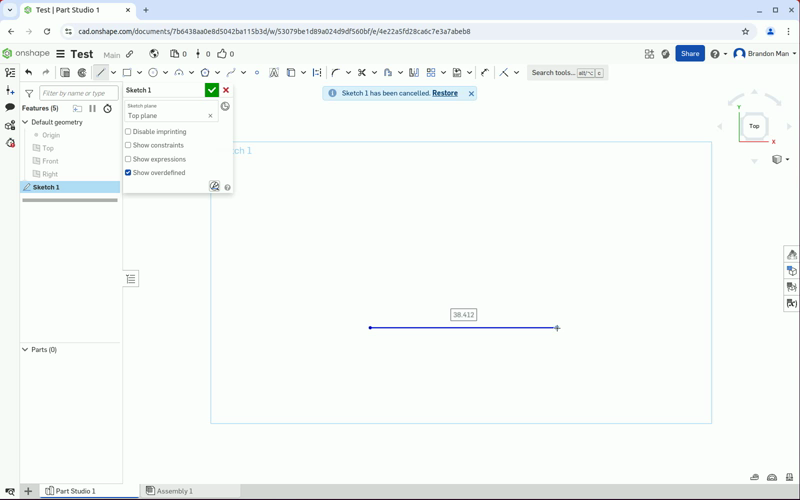
mouse_move(557, 248)
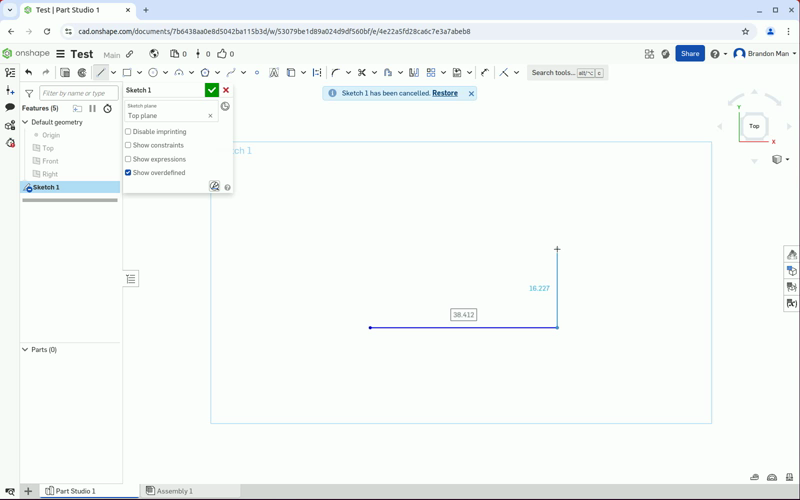
click(557, 248)
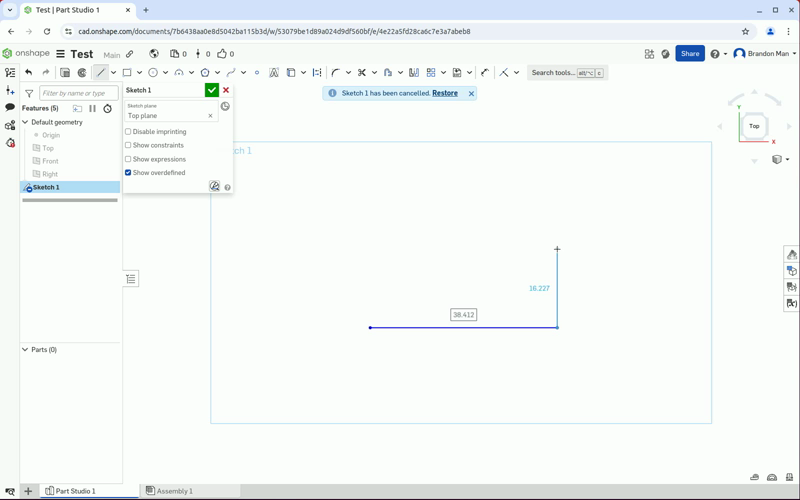
key_up(shift)
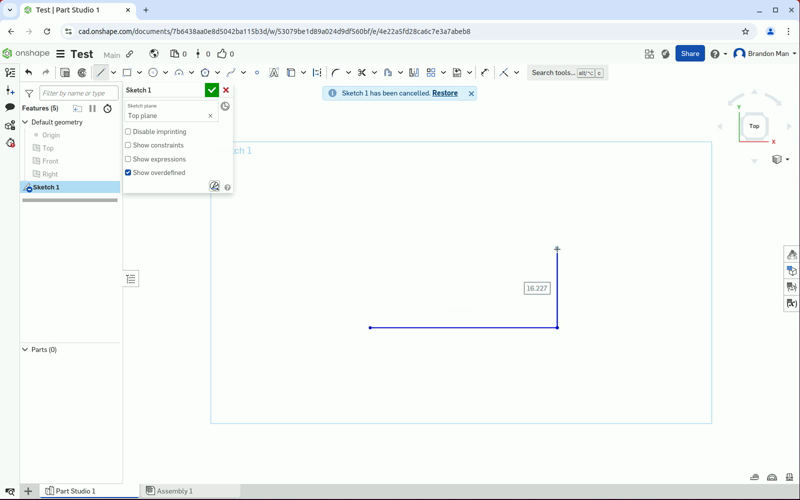
key_down(shift)
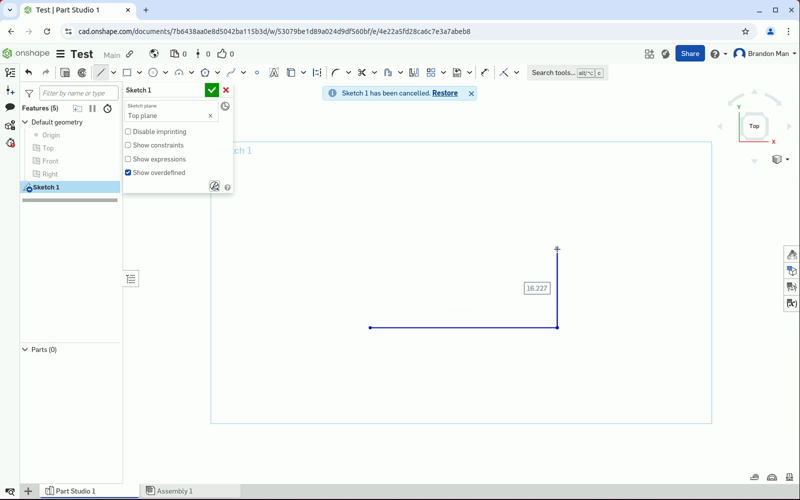
mouse_move(370, 248)
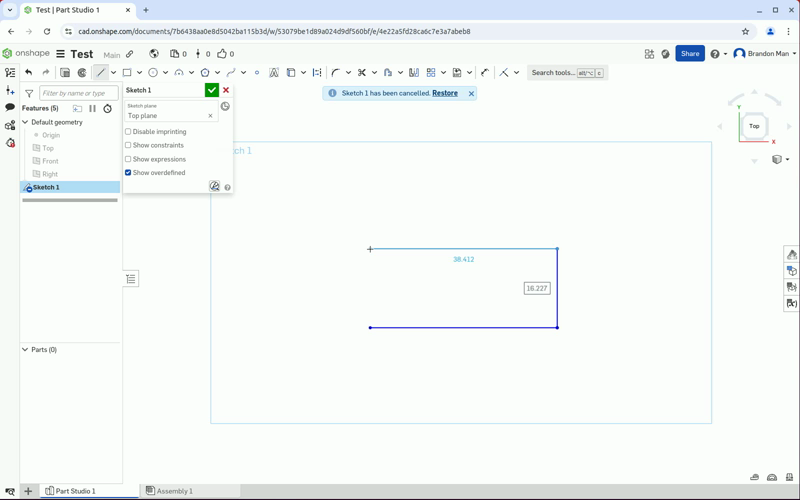
click(370, 248)
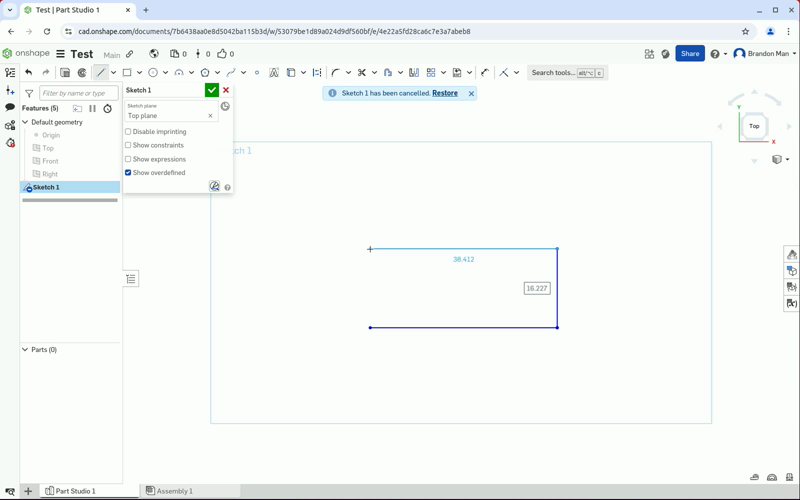
key_up(shift)
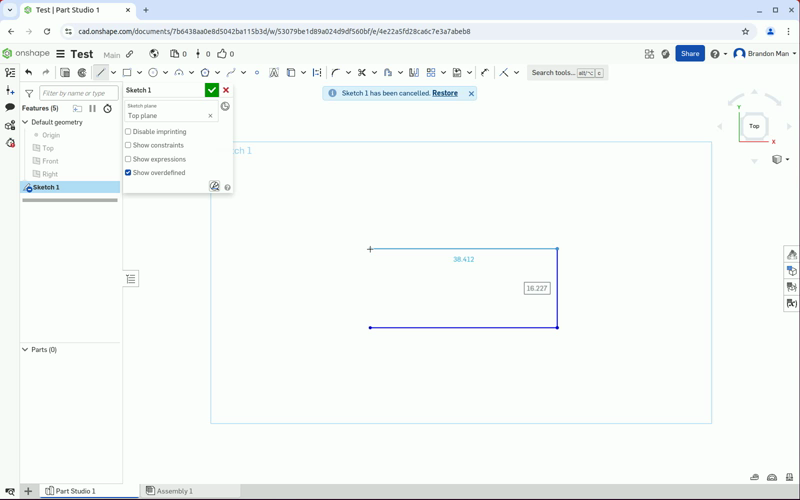
key_down(shift)
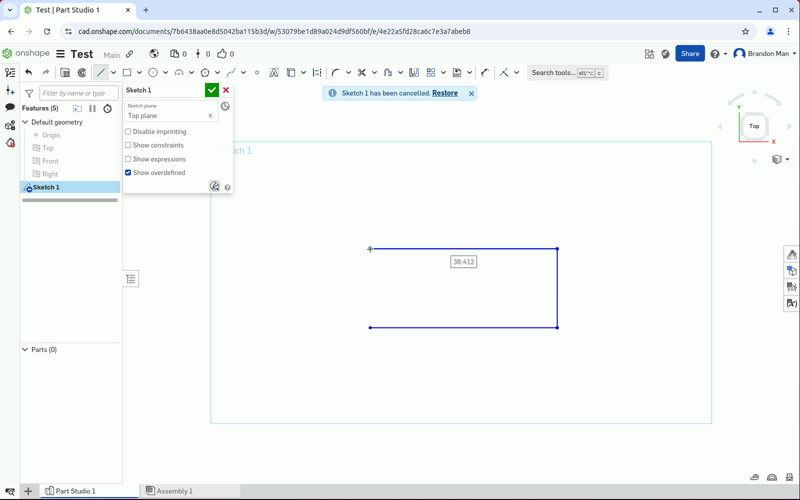
mouse_move(370, 327)
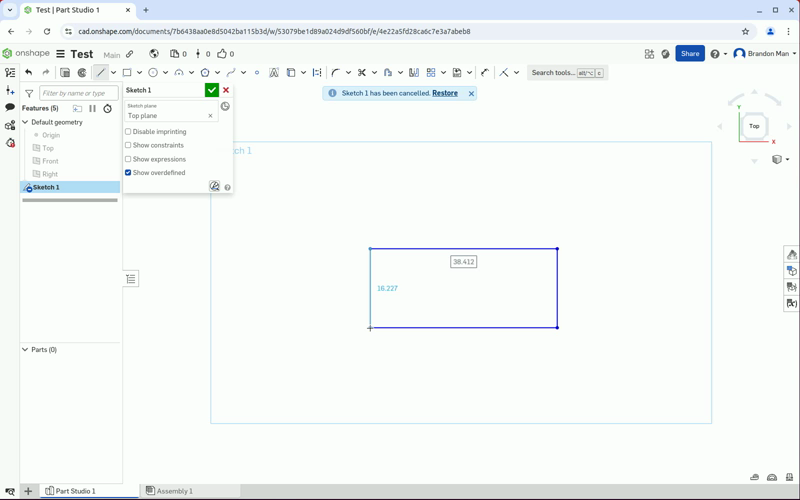
key_up(shift)
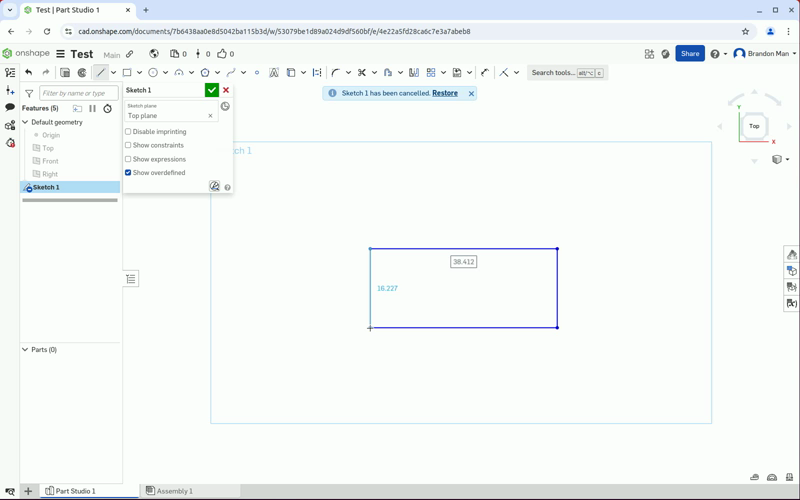
click(370, 327)
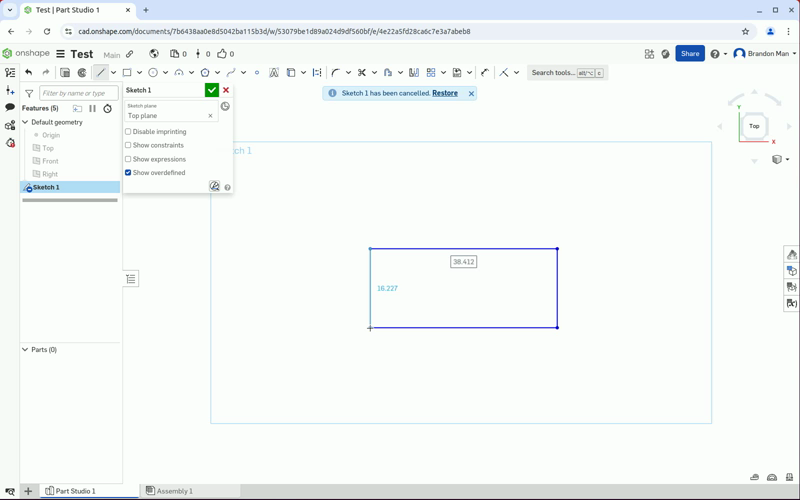
key(esc)
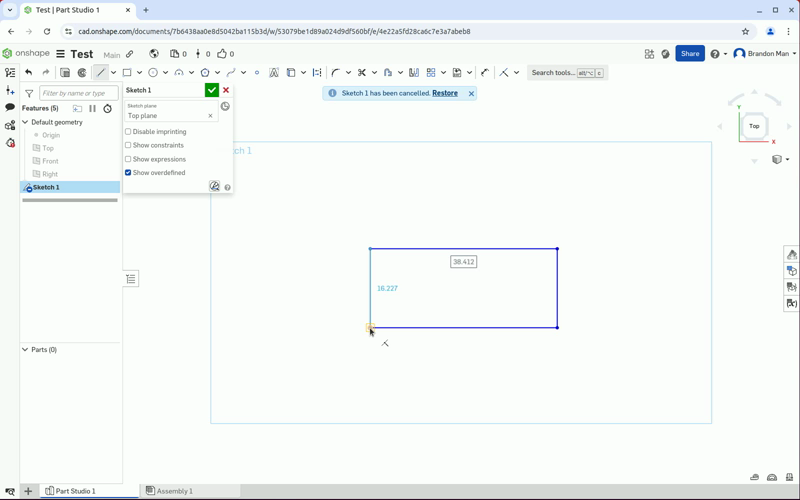
mouse_move(477, 266)
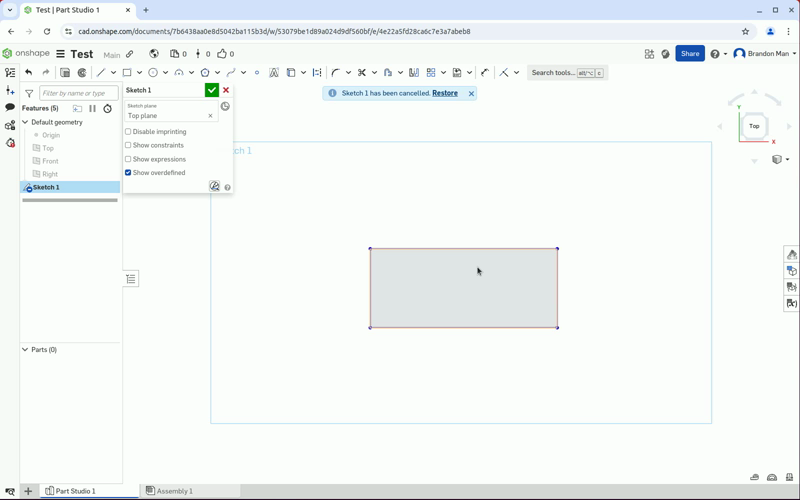
click(477, 266)
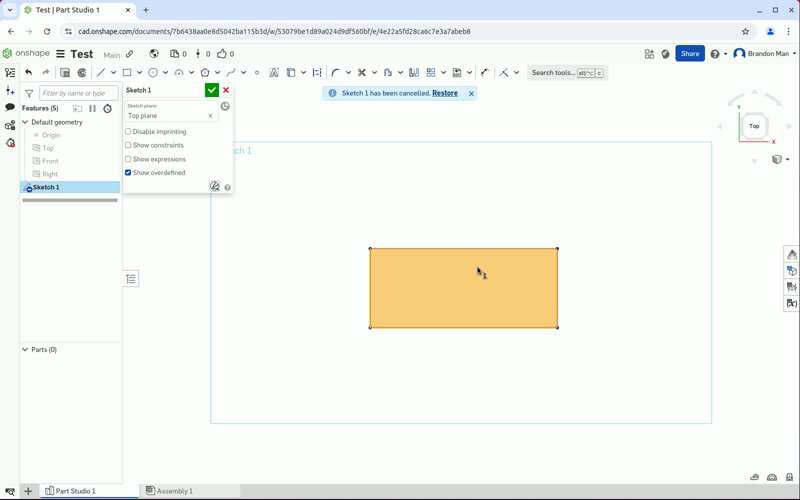
mouse_move(73, 352)
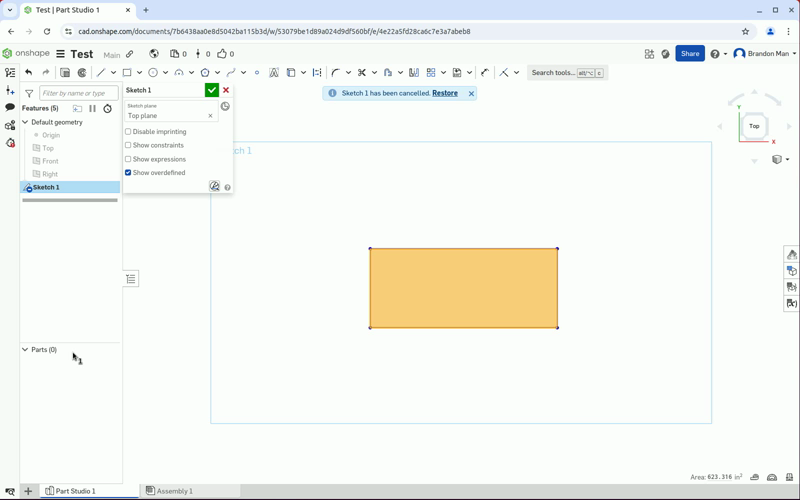
key(shift+y)
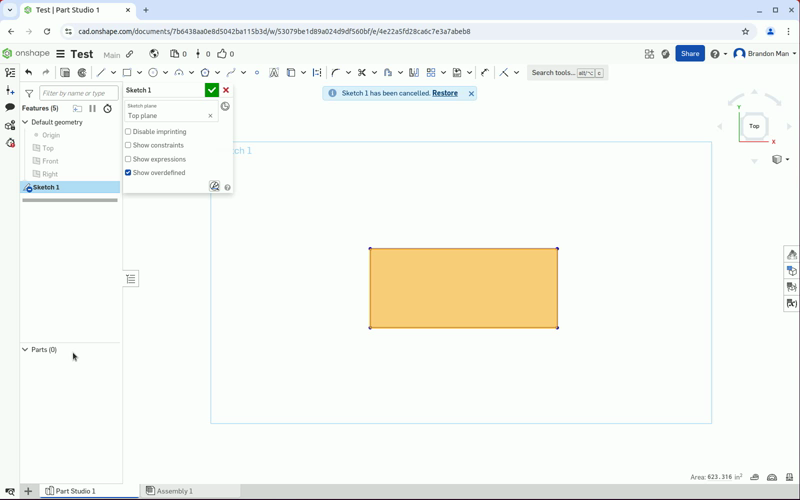
key(shift+e)
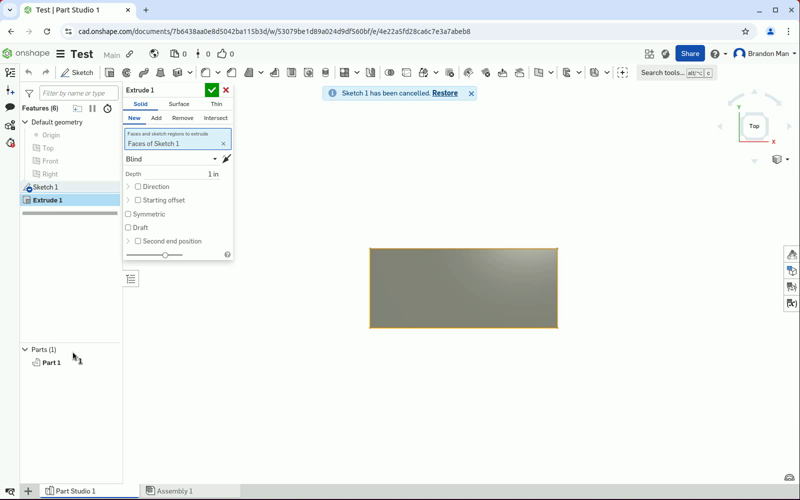
mouse_move(143, 106)
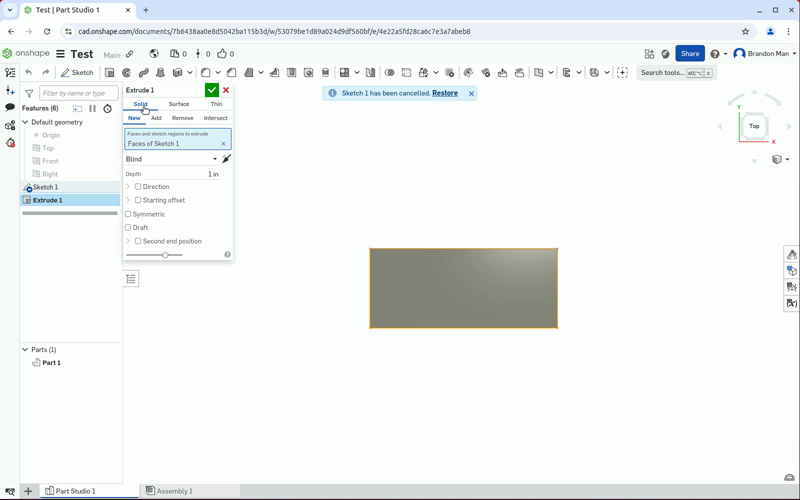
click(143, 106)
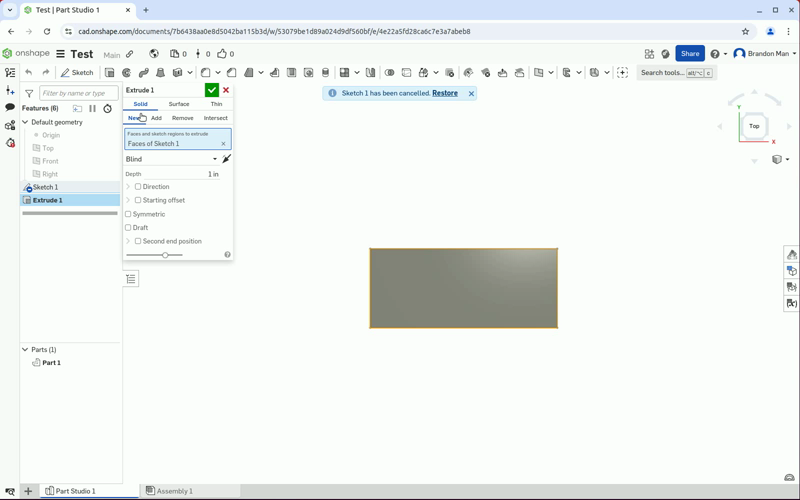
mouse_move(137, 120)
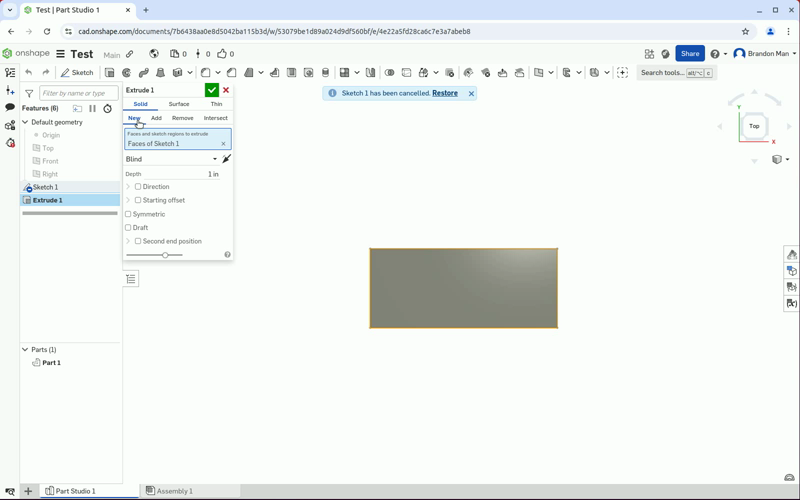
click(137, 120)
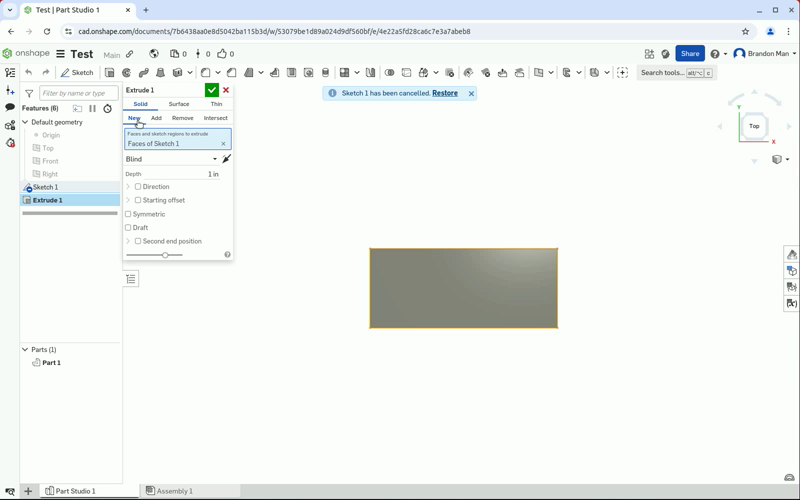
key(tab, 4)
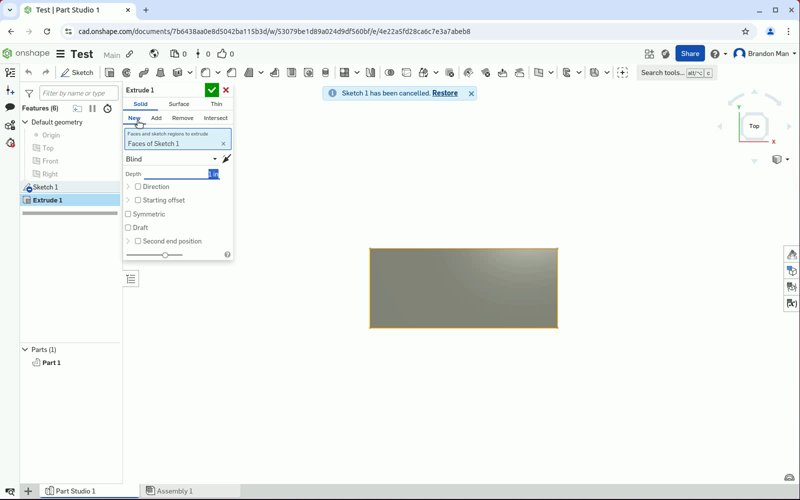
text(23.108)
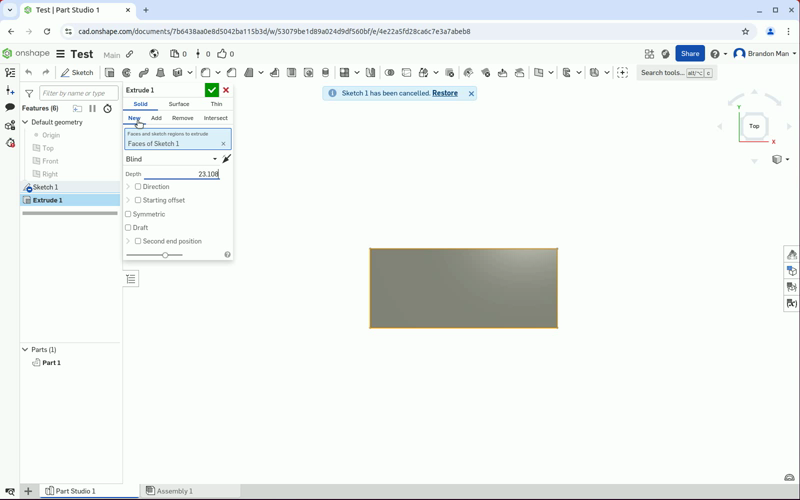
key(enter)
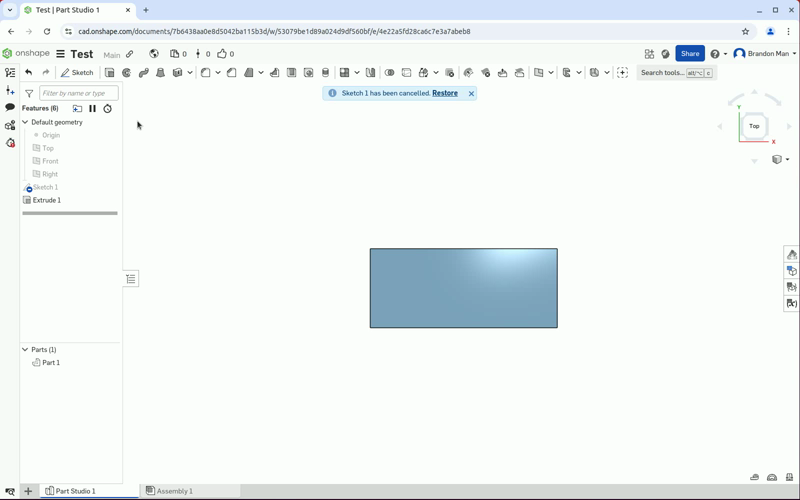
key(shift+h)
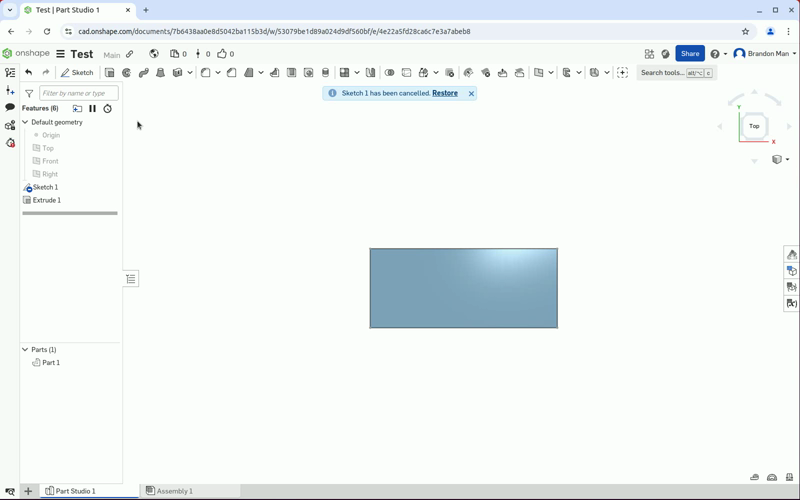
key(shift+h)
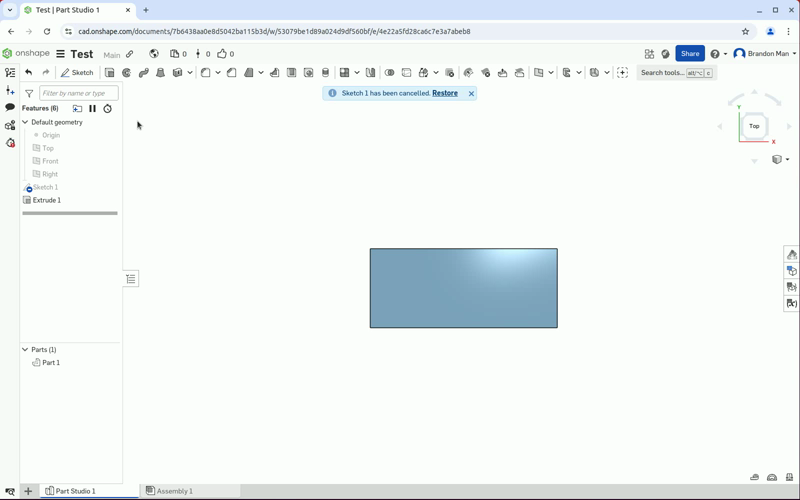
mouse_move(73, 189)
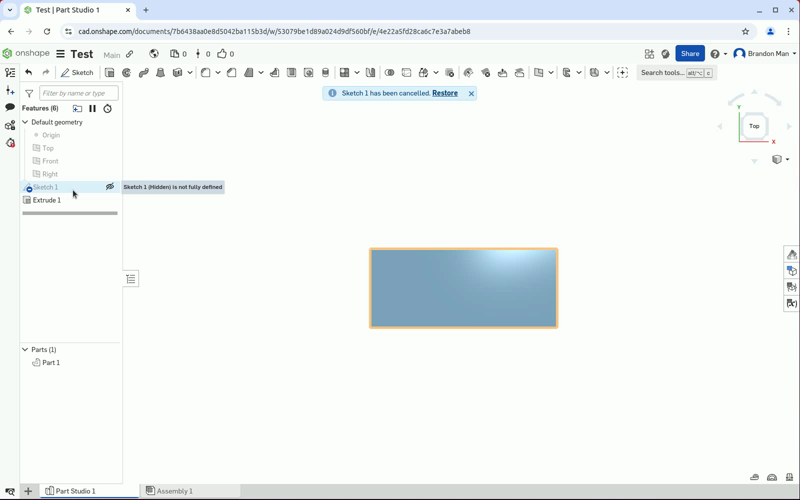
click(73, 189)
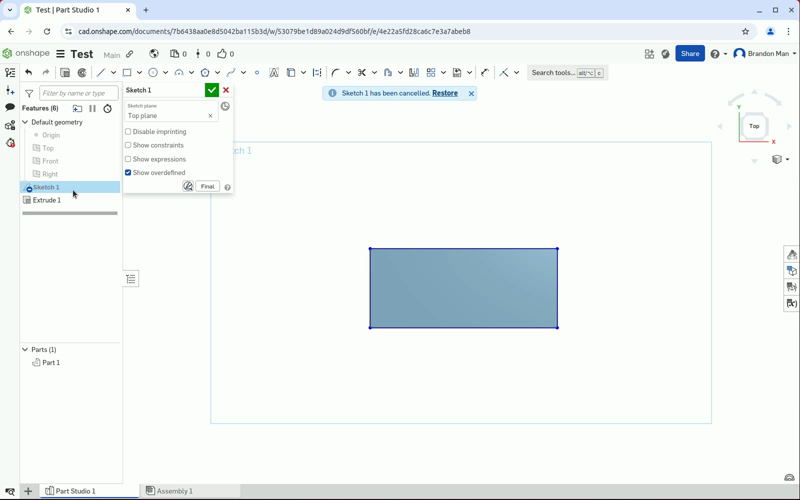
mouse_move(229, 92)
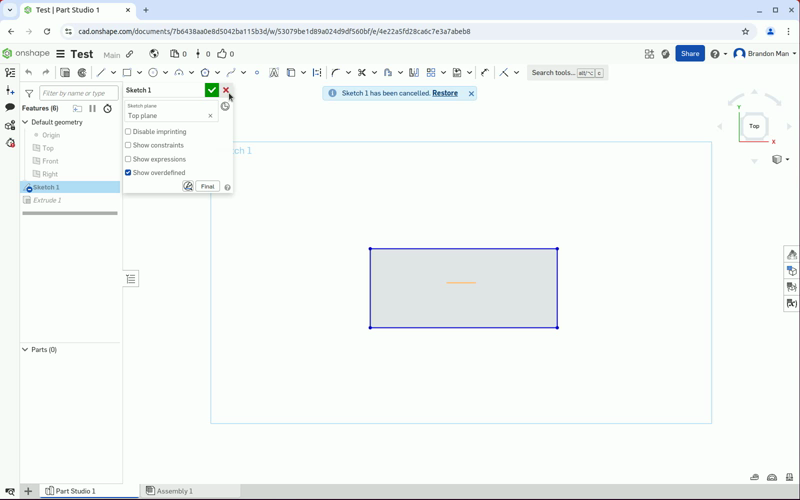
click(229, 92)
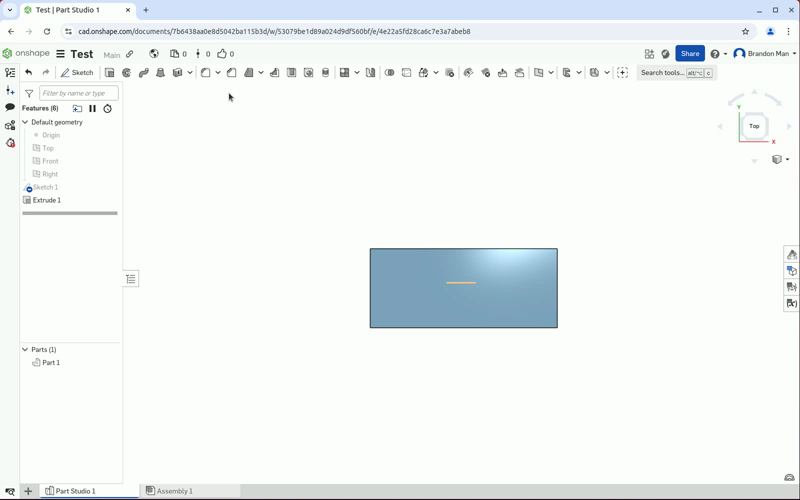
mouse_move(541, 75)
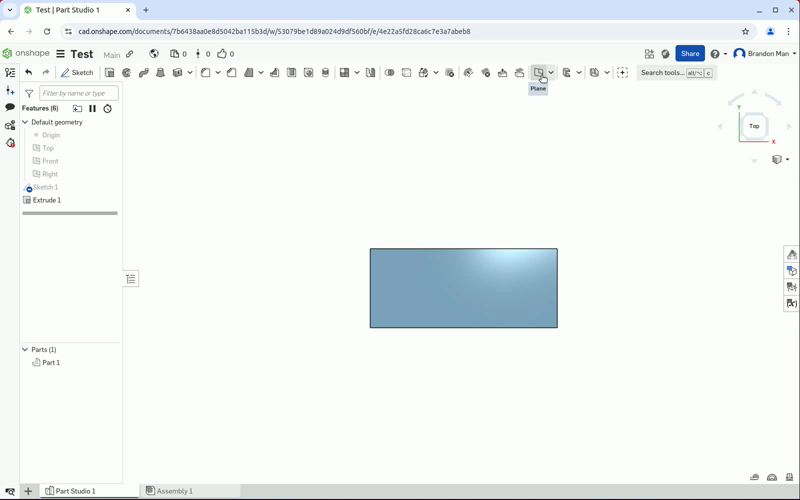
click(541, 75)
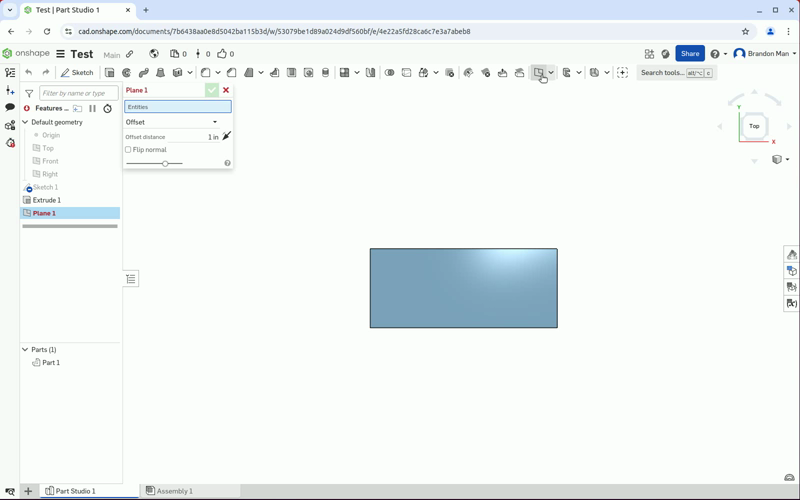
mouse_move(73, 150)
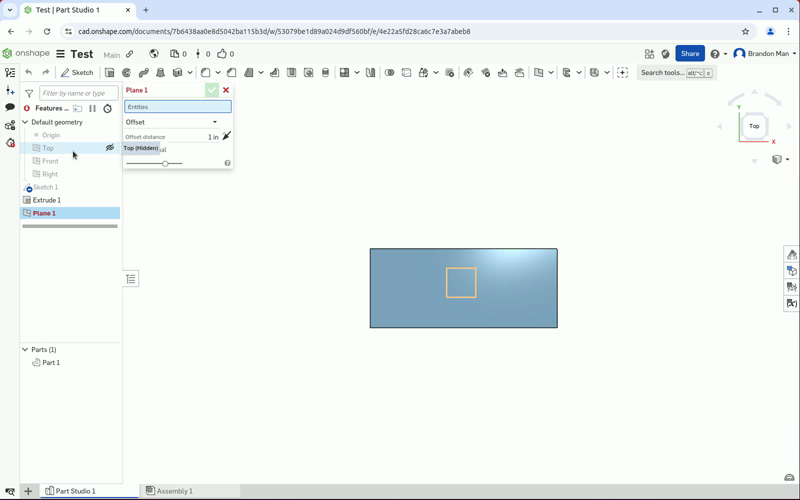
click(73, 150)
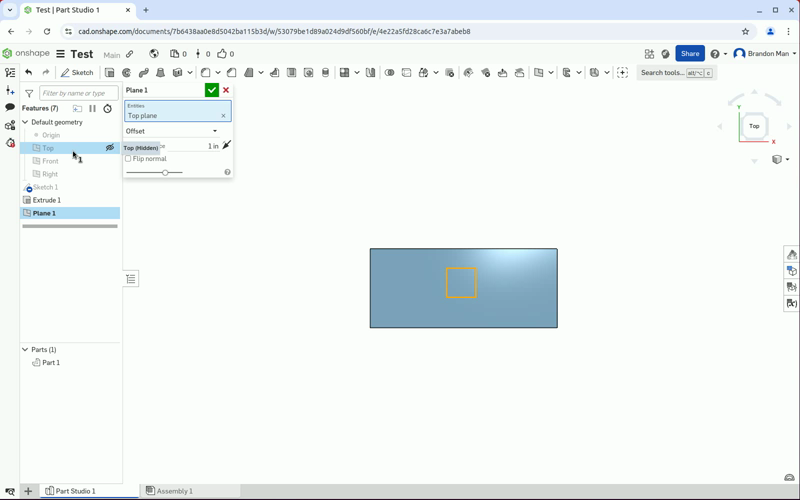
key(tab, 2)
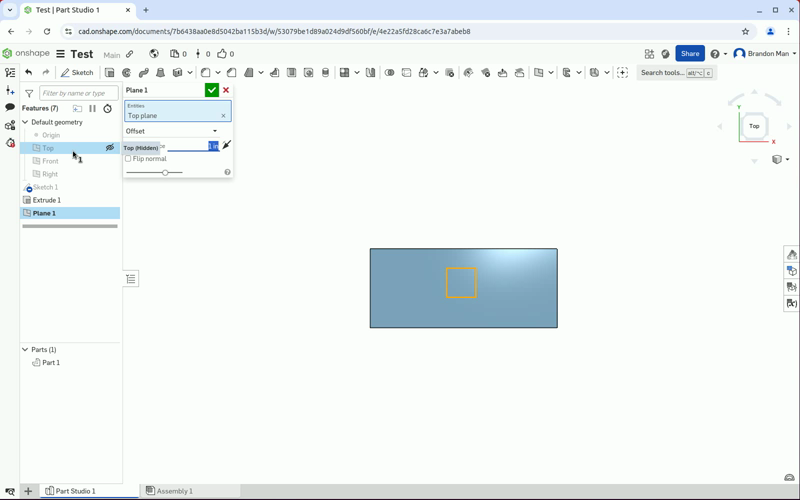
text(23.108)
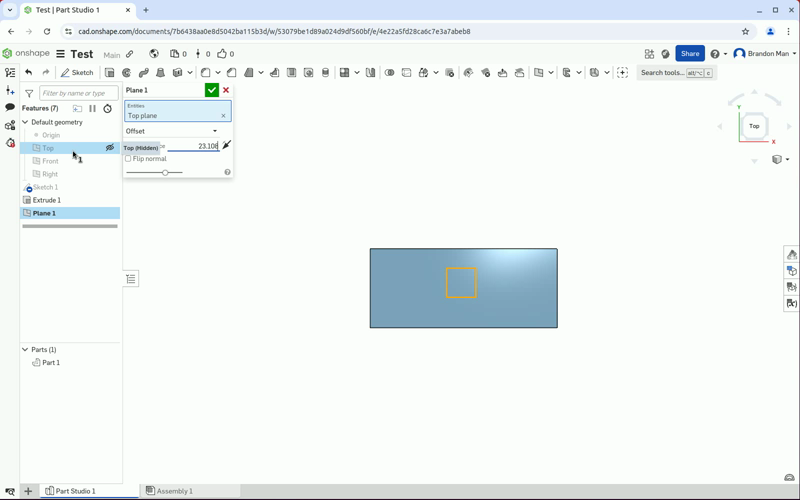
key(enter, 2)
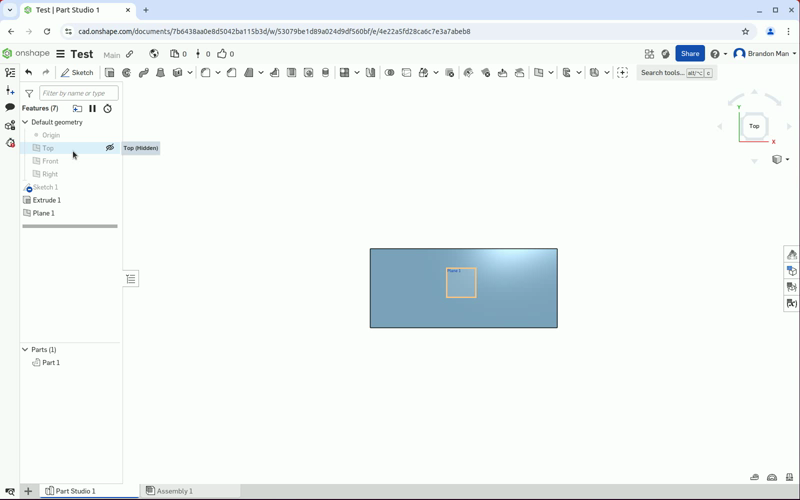
key(shift+s)
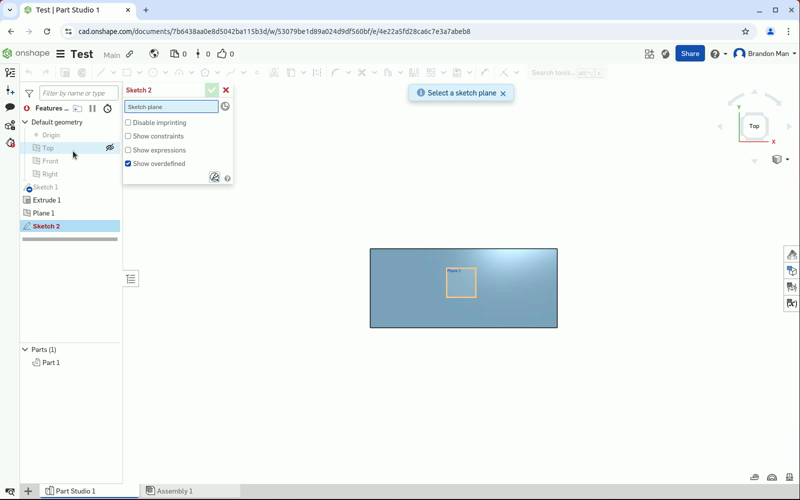
mouse_move(73, 215)
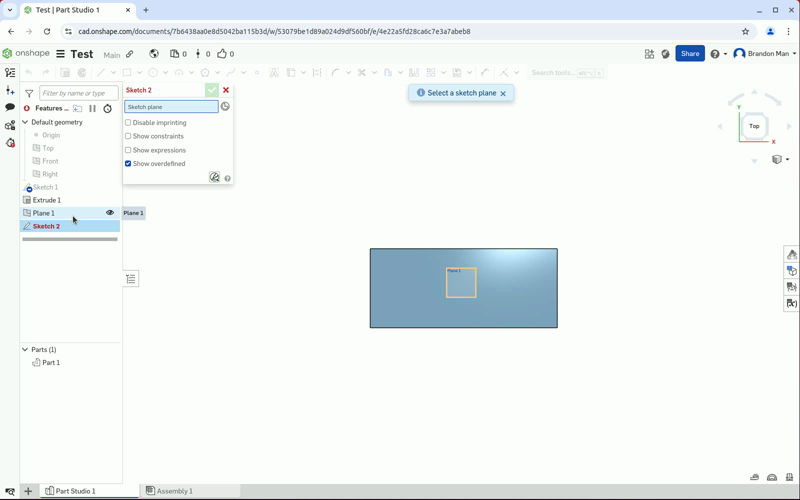
click(73, 215)
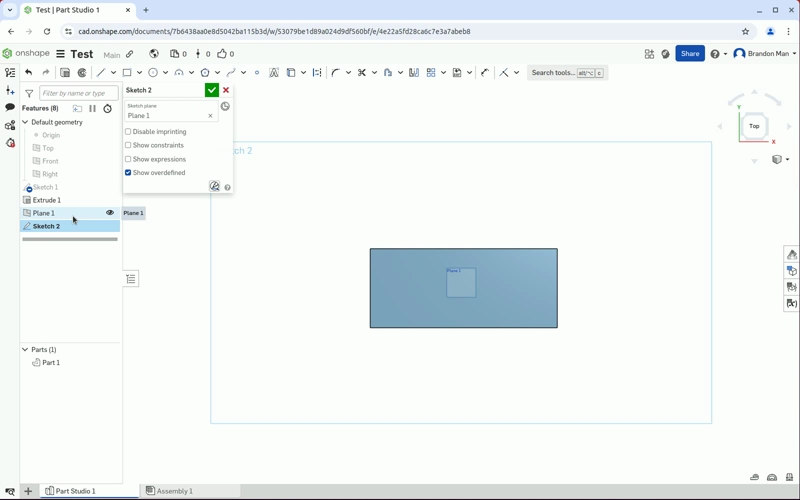
mouse_move(73, 352)
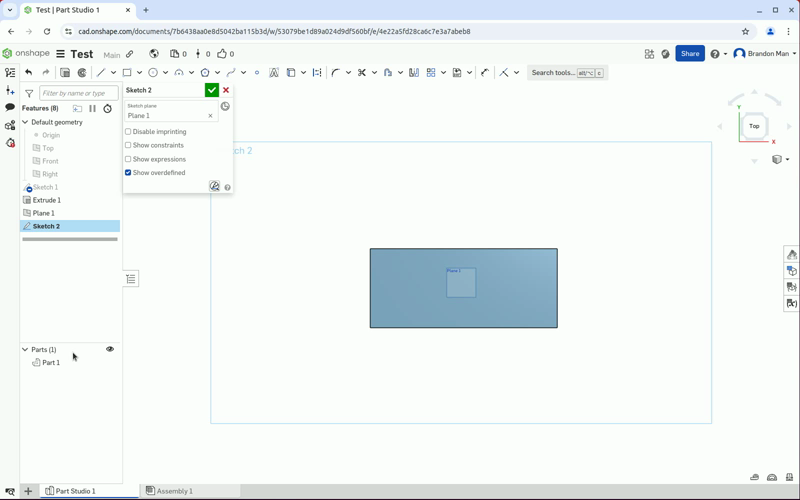
key(y)
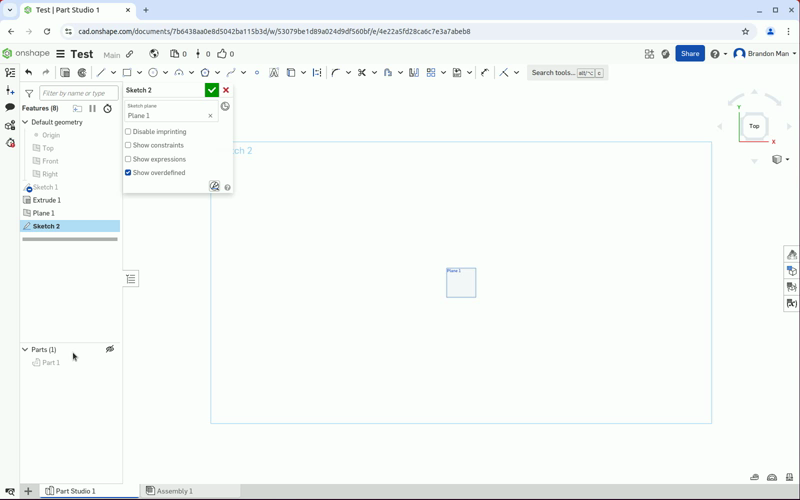
key(l)
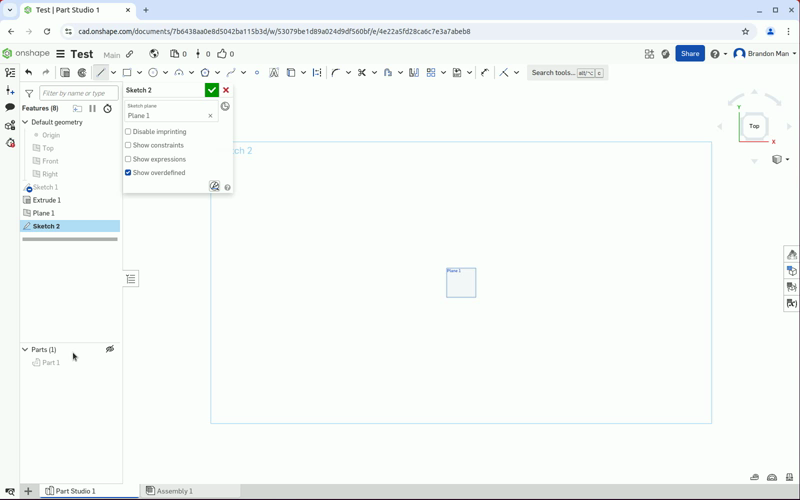
key_down(shift)
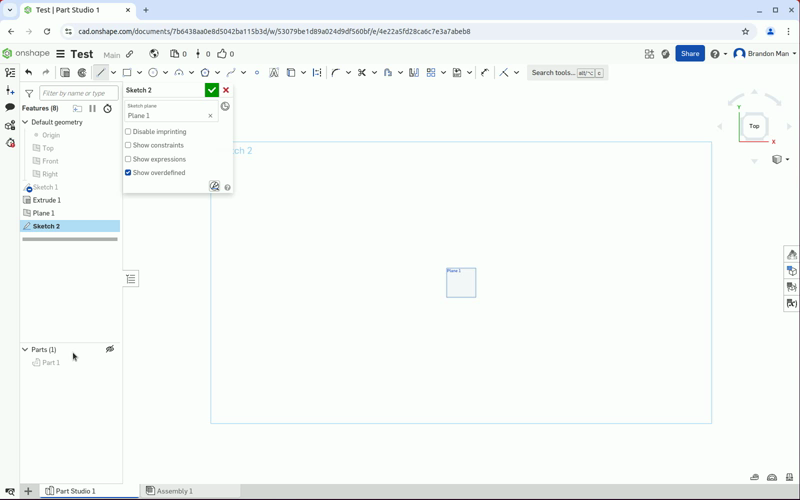
mouse_move(374, 327)
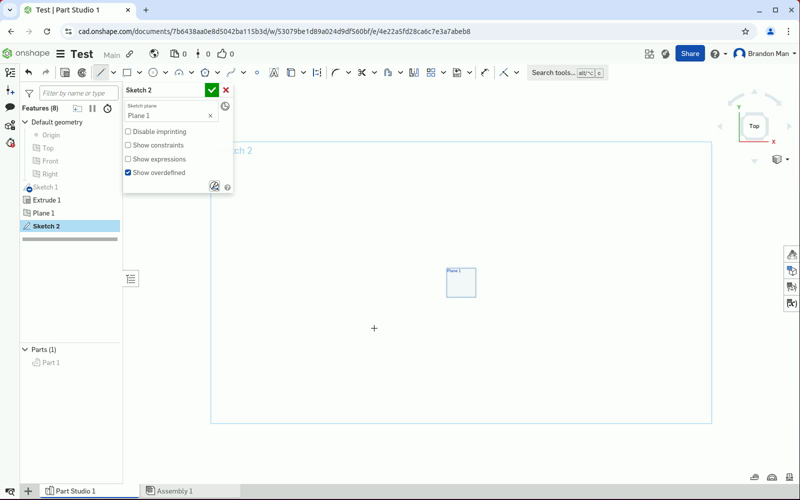
click(374, 327)
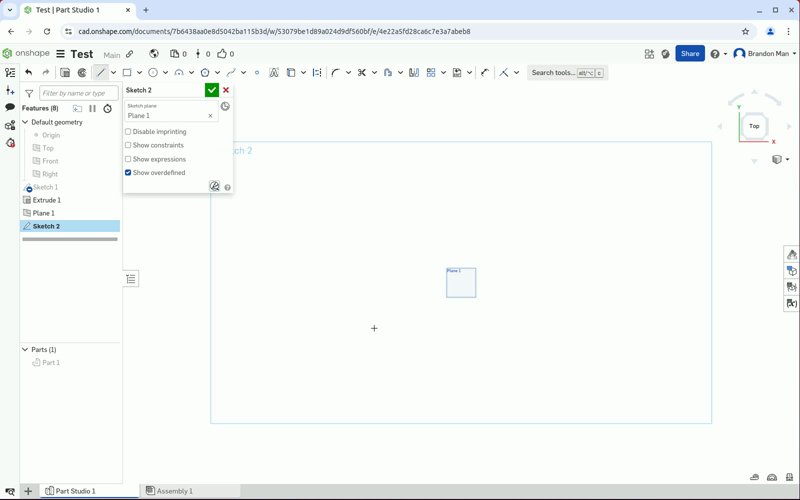
key_up(shift)
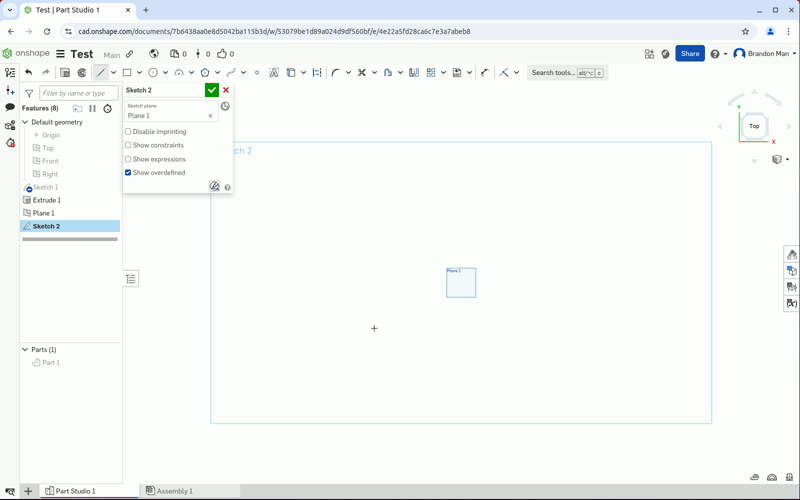
key_down(shift)
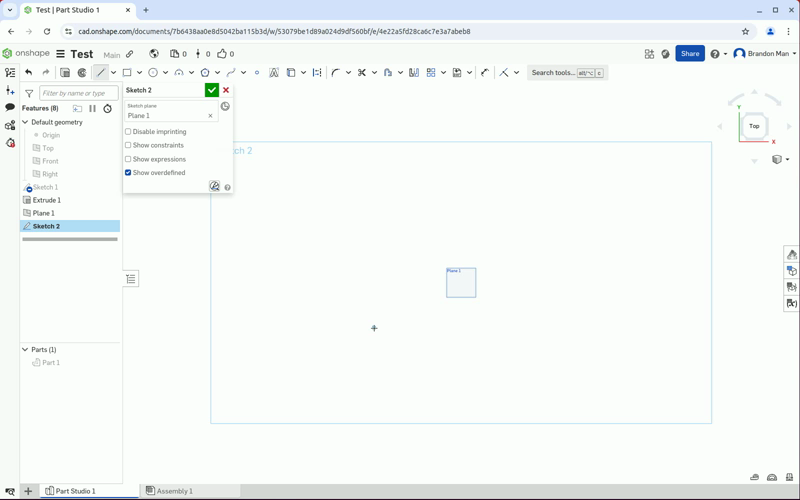
mouse_move(555, 327)
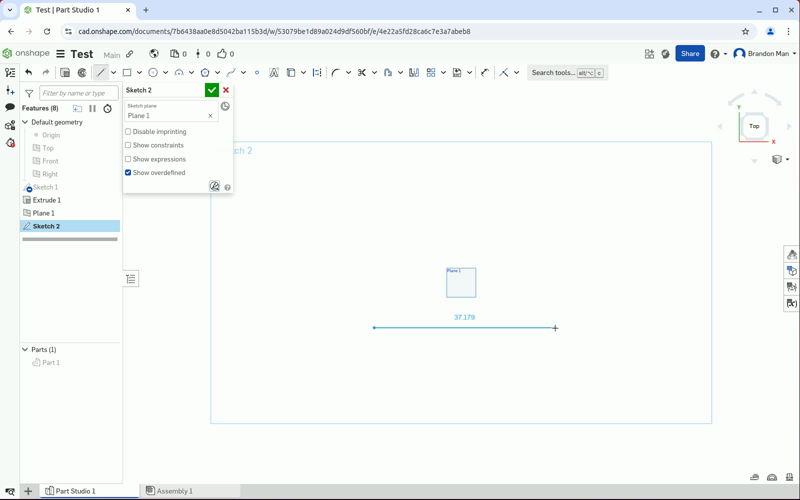
click(555, 327)
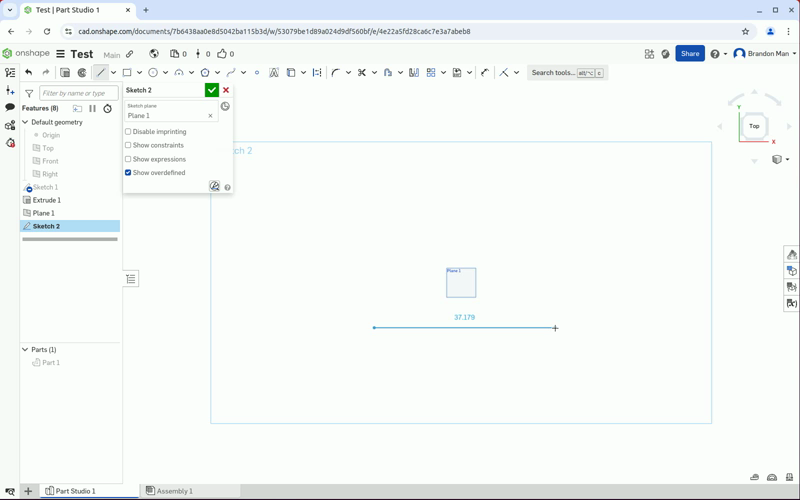
key_up(shift)
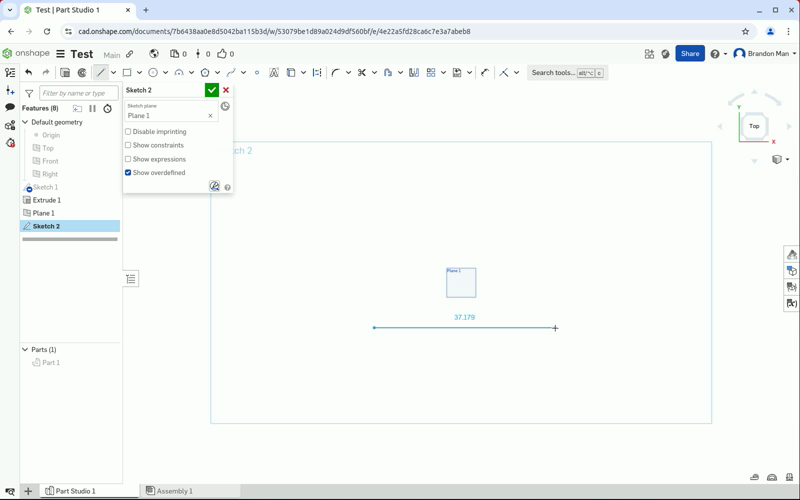
key_down(shift)
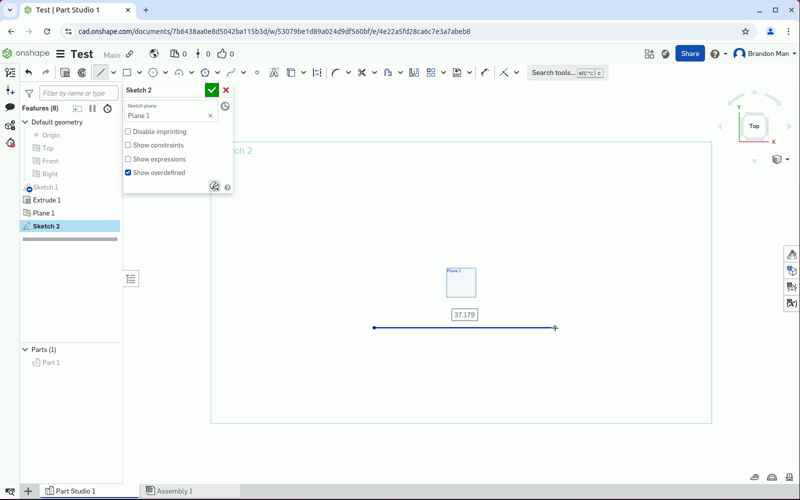
mouse_move(555, 251)
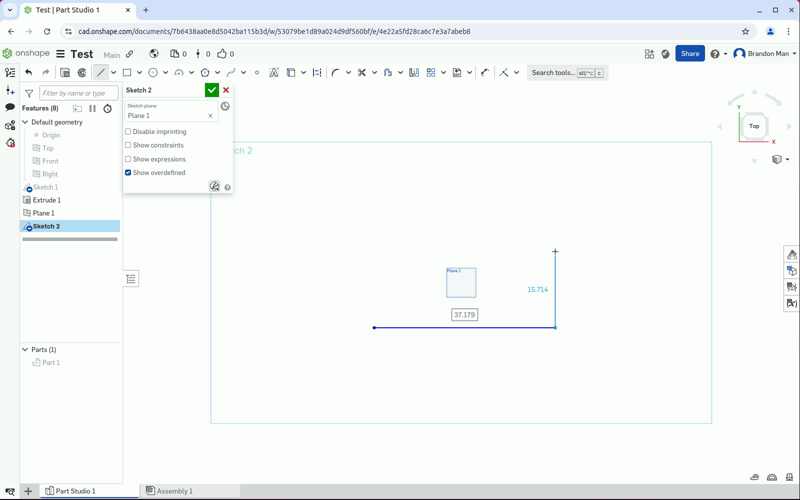
click(555, 251)
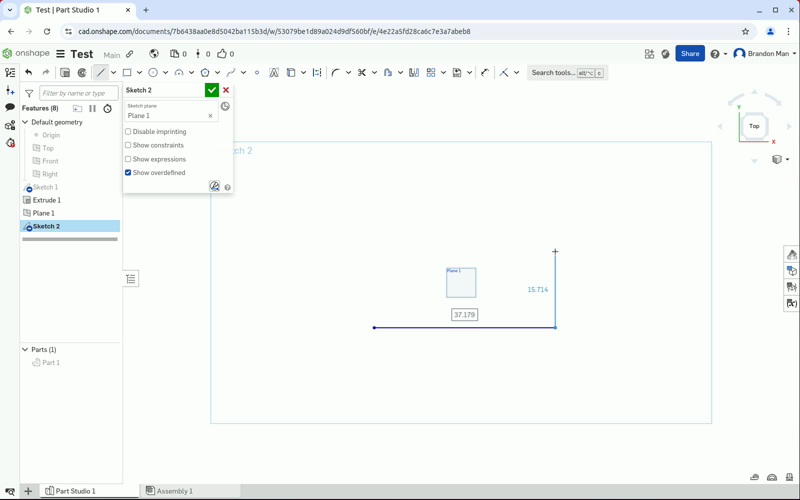
key_up(shift)
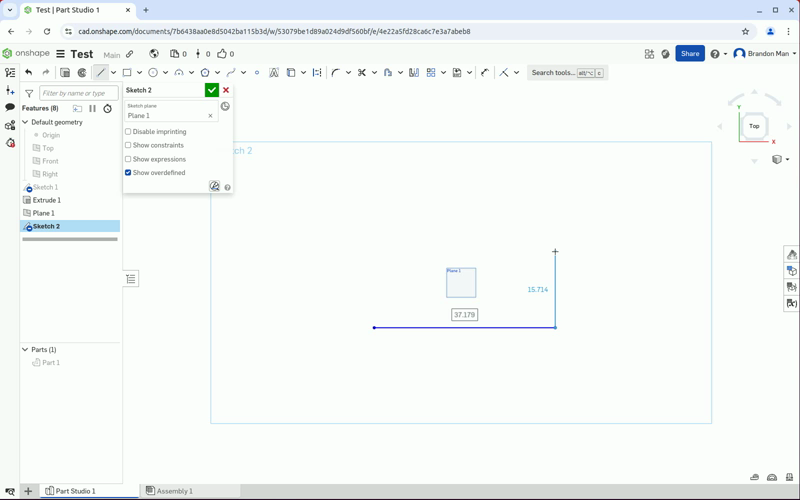
key_down(shift)
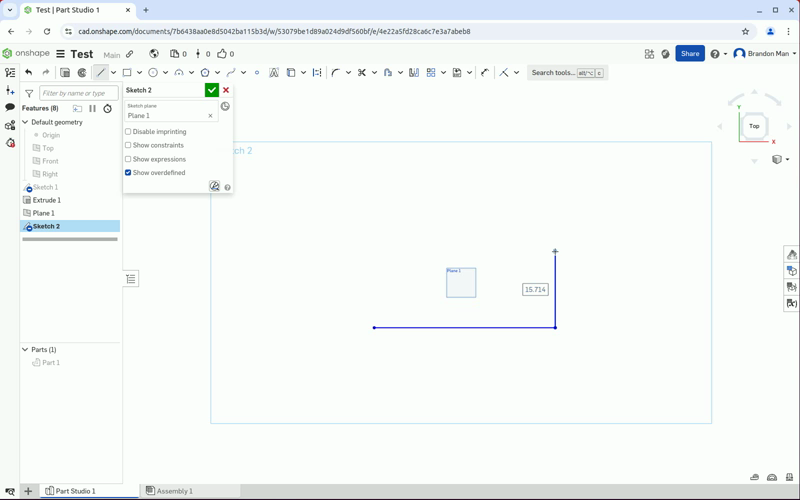
mouse_move(374, 251)
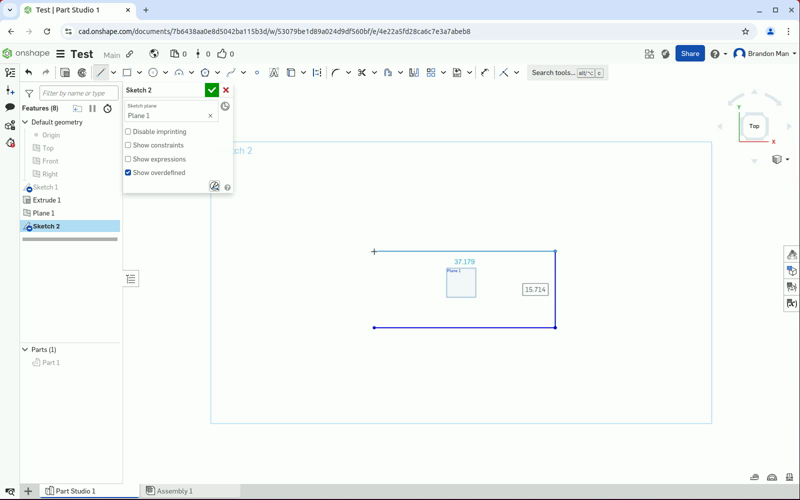
click(374, 251)
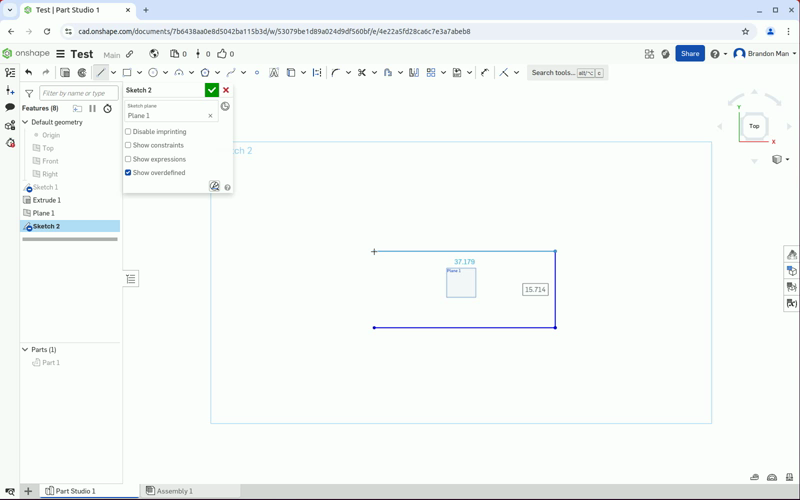
key_up(shift)
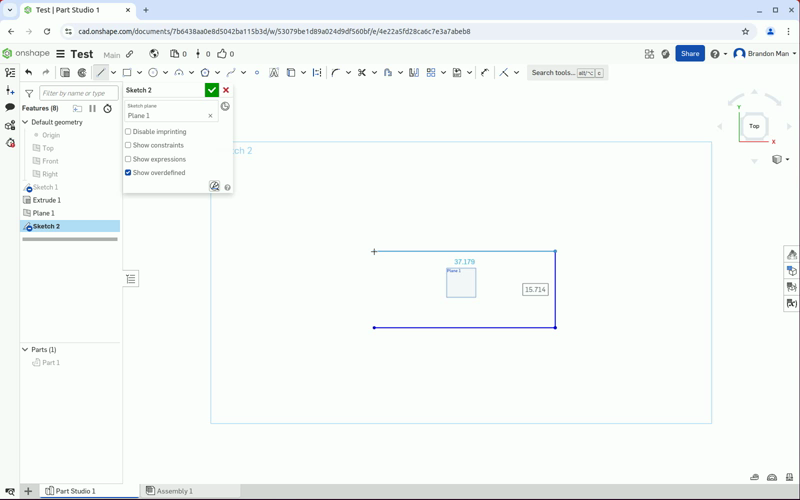
key_down(shift)
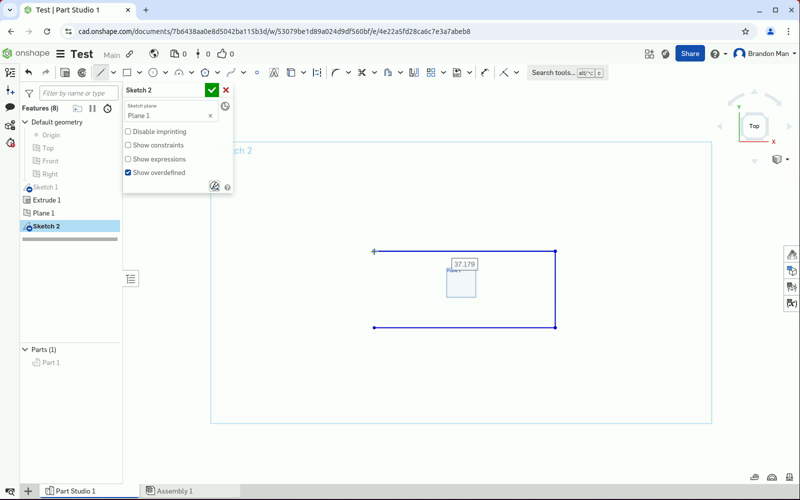
mouse_move(374, 327)
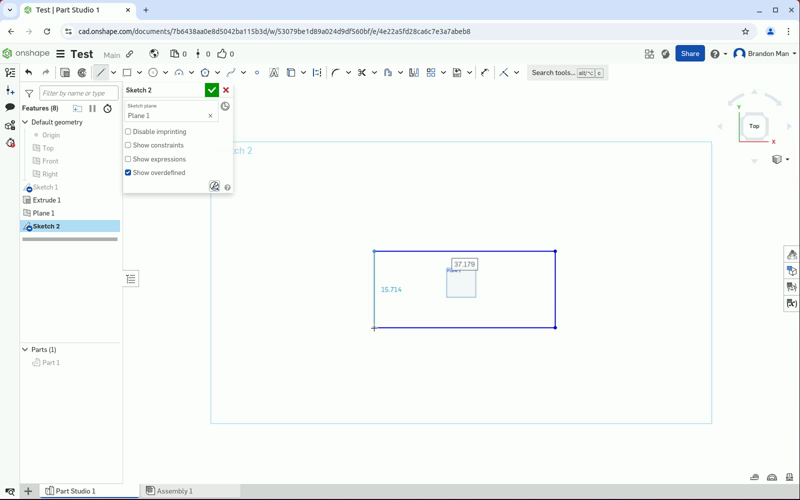
key_up(shift)
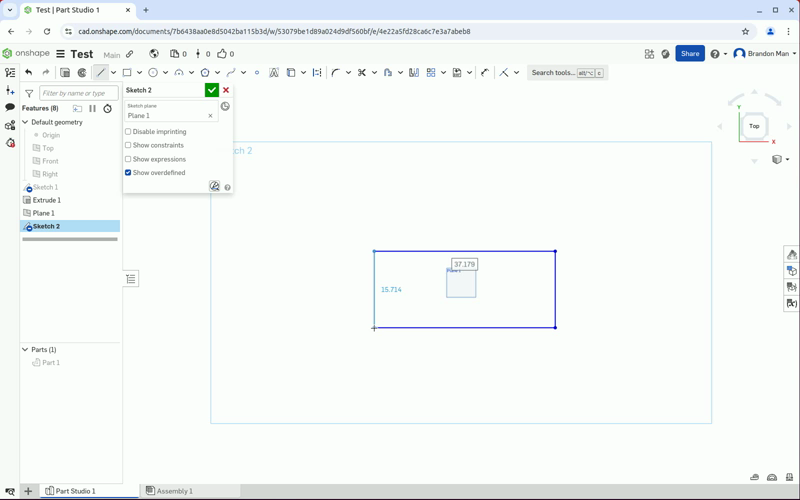
click(374, 327)
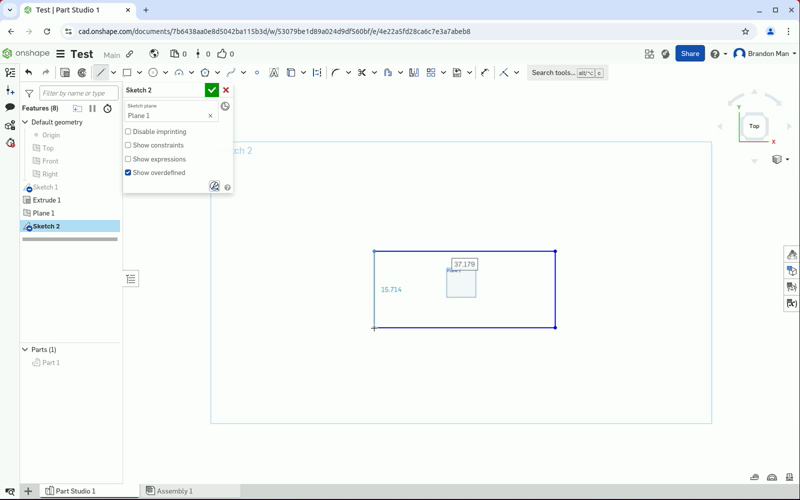
key(esc)
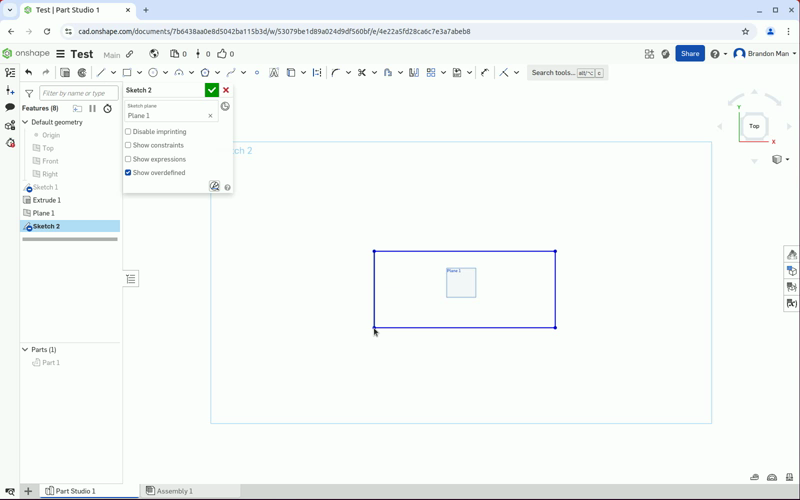
mouse_move(443, 282)
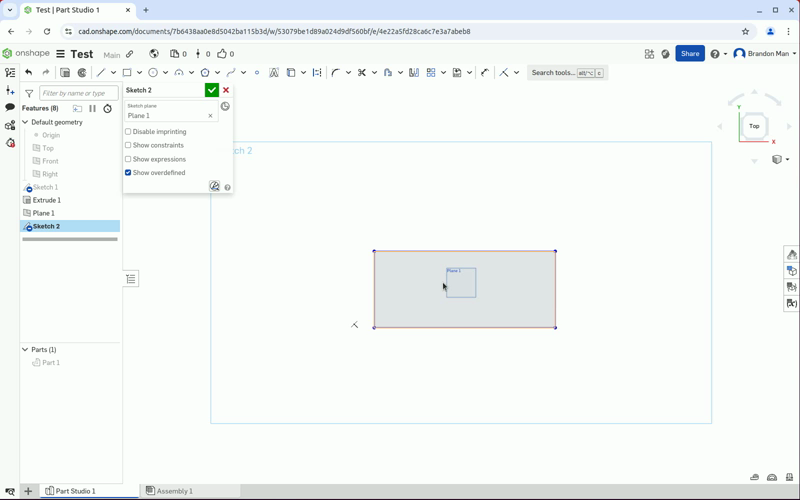
click(443, 282)
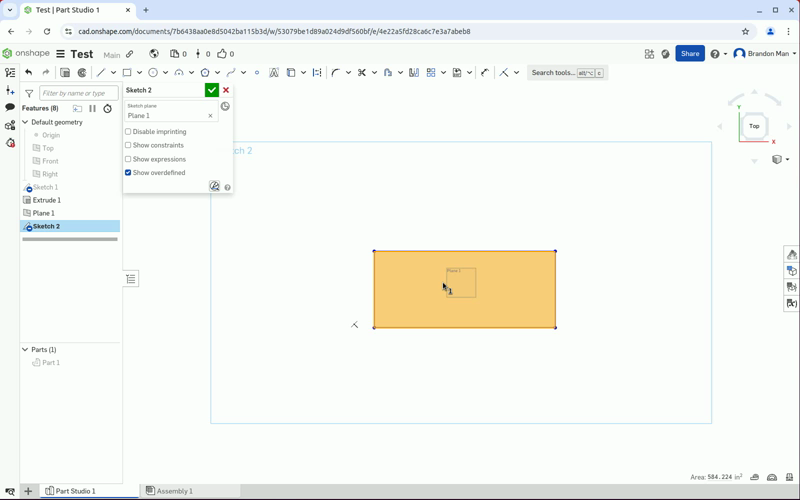
mouse_move(73, 352)
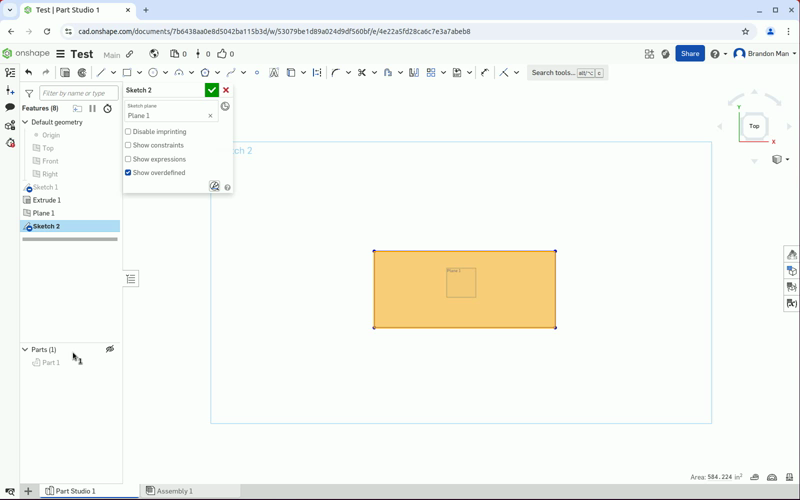
key(shift+y)
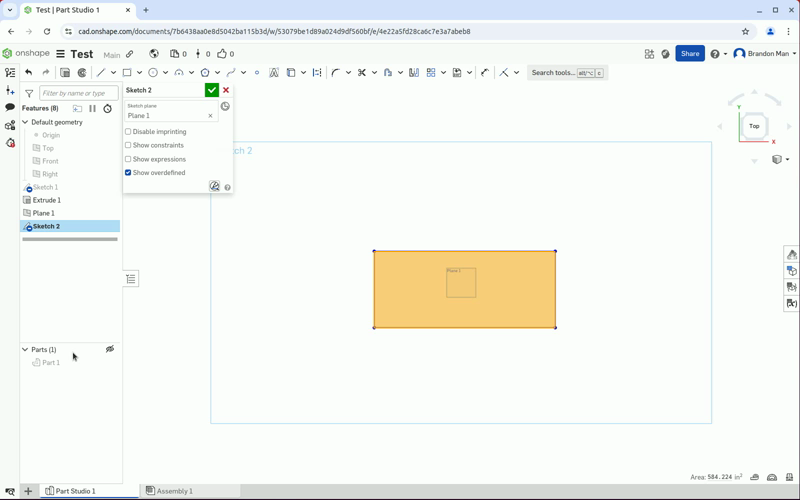
key(shift+e)
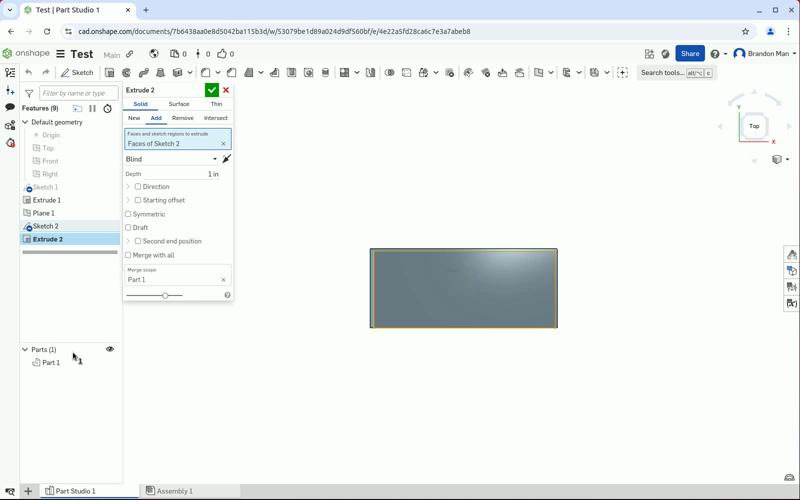
mouse_move(143, 106)
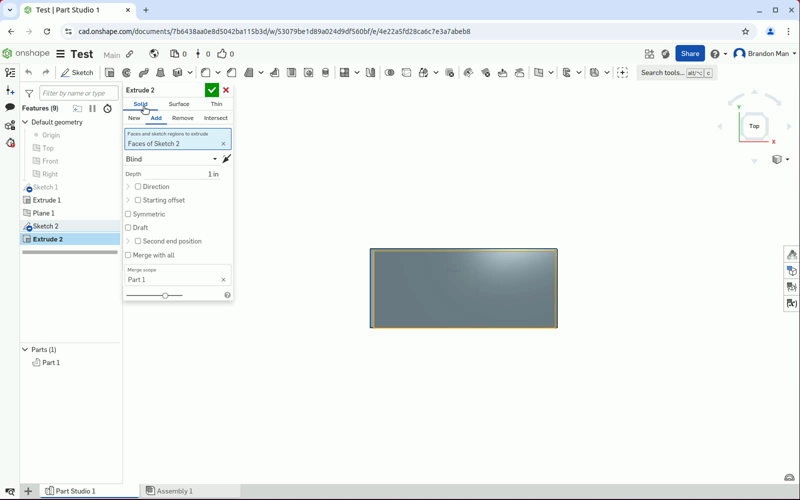
click(143, 106)
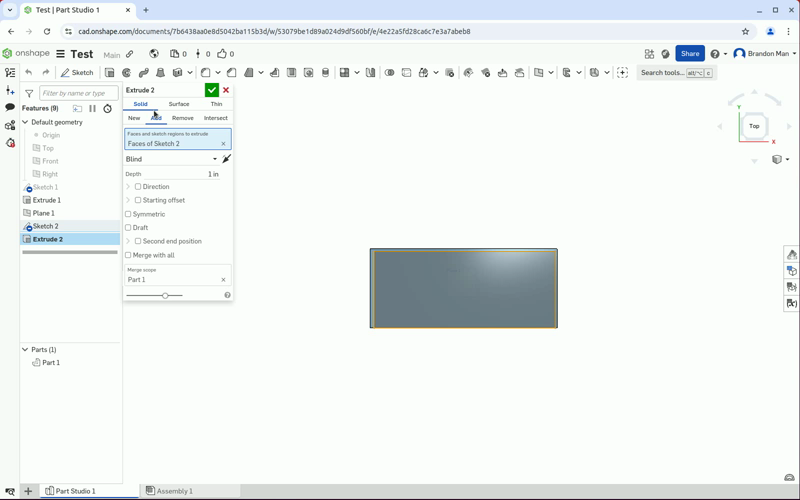
mouse_move(186, 120)
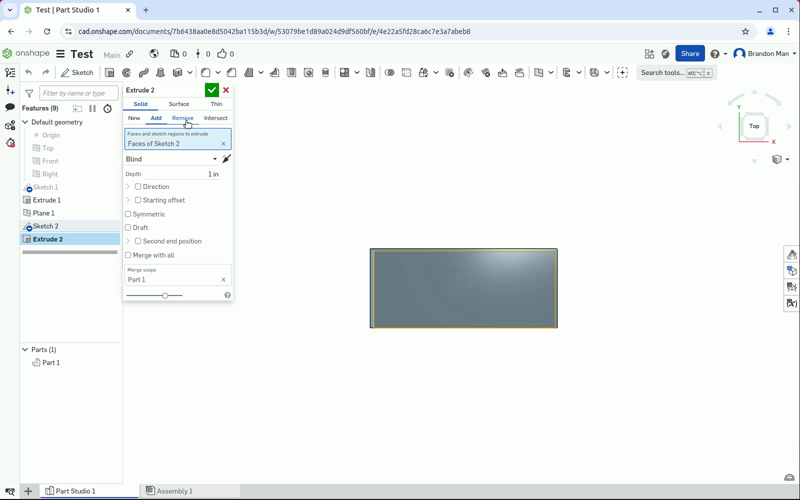
click(186, 120)
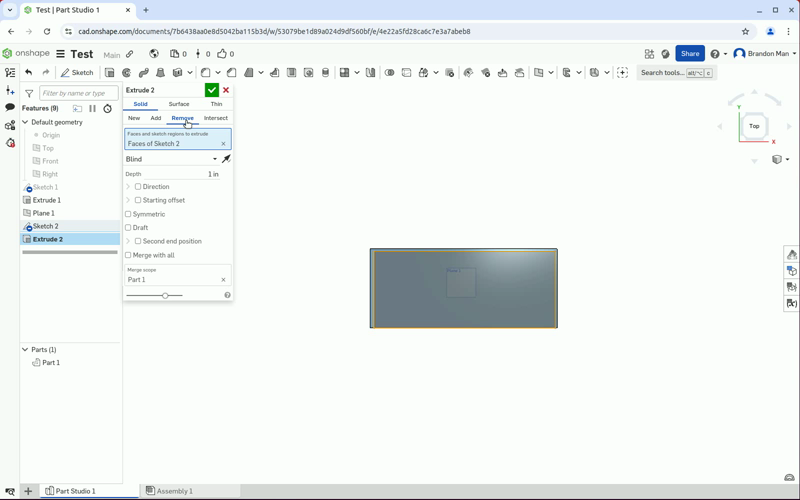
key(tab, 4)
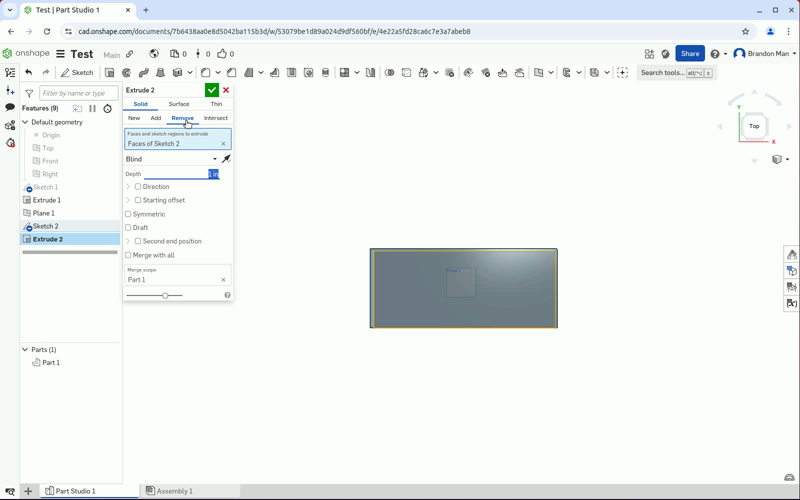
text(22.386)
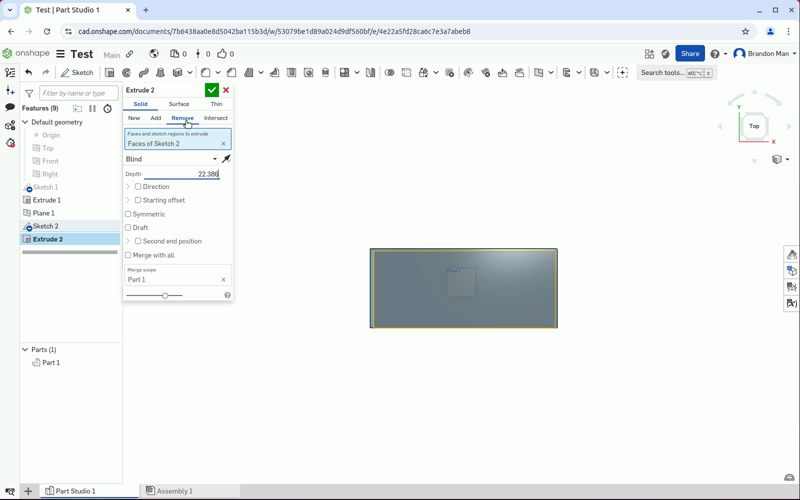
key(tab, 6)
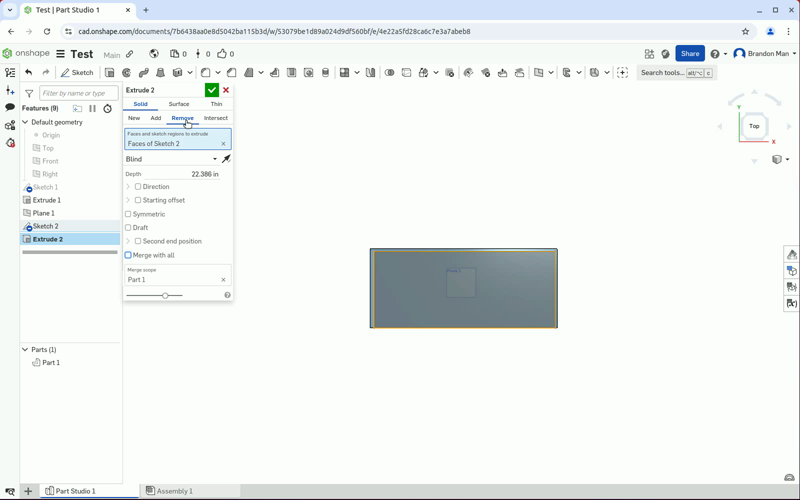
key(space)
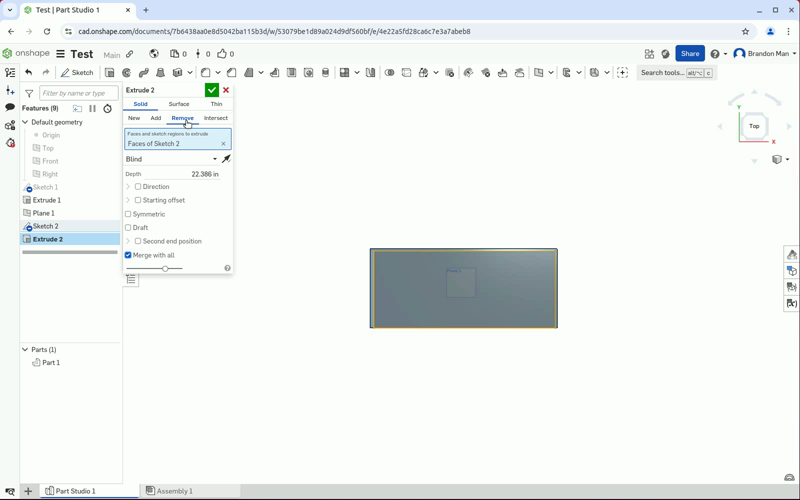
key(enter)
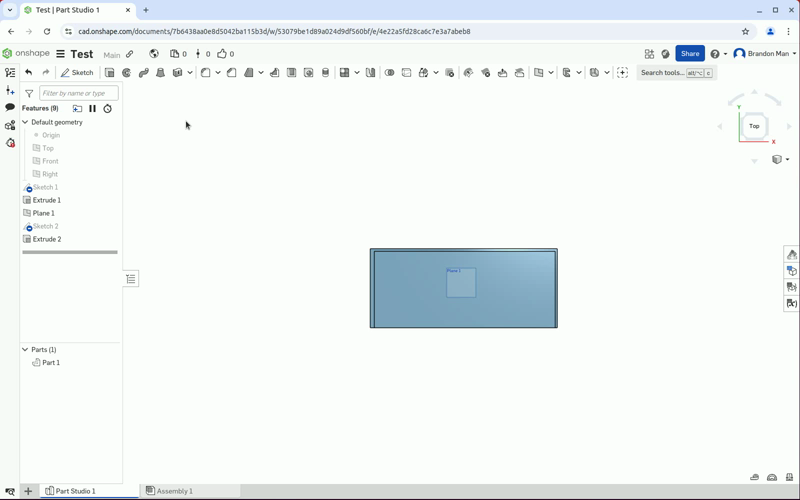
key(shift+h)
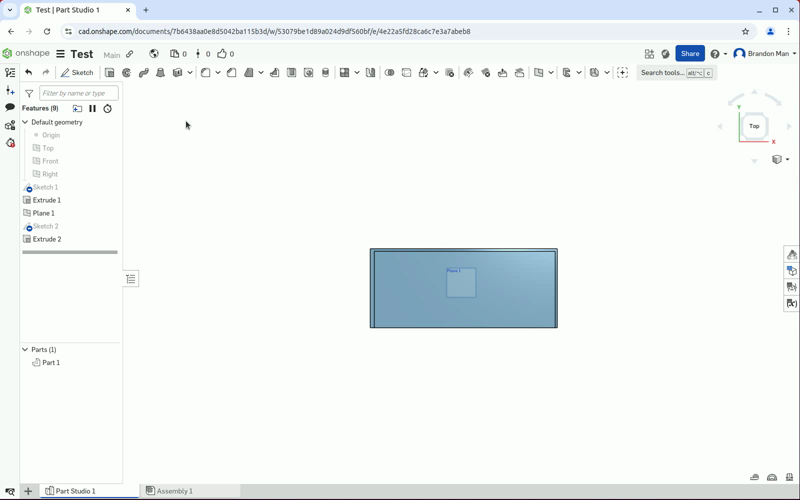
key(shift+h)
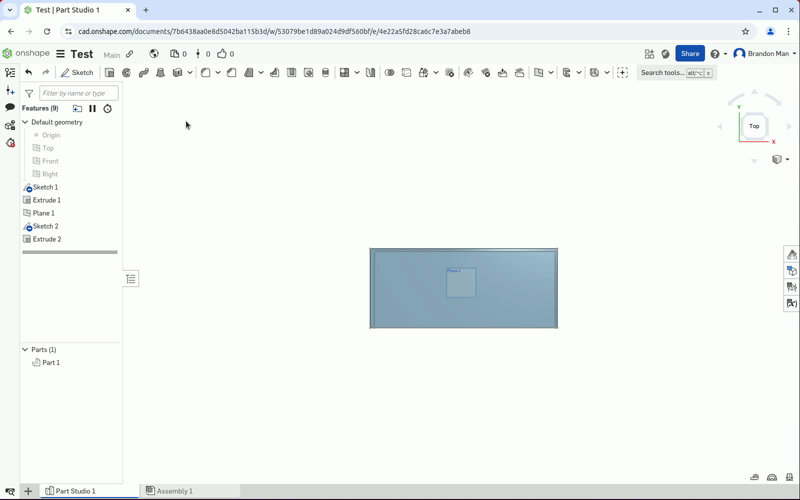
key(shift+7)
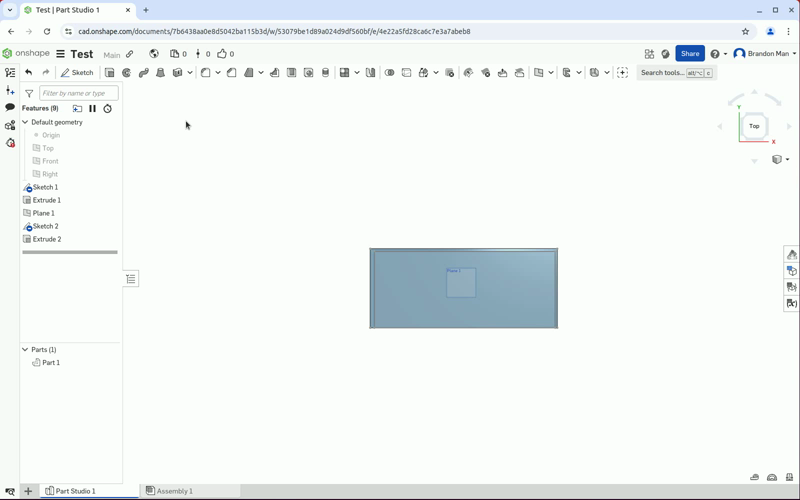
key(up, 3)
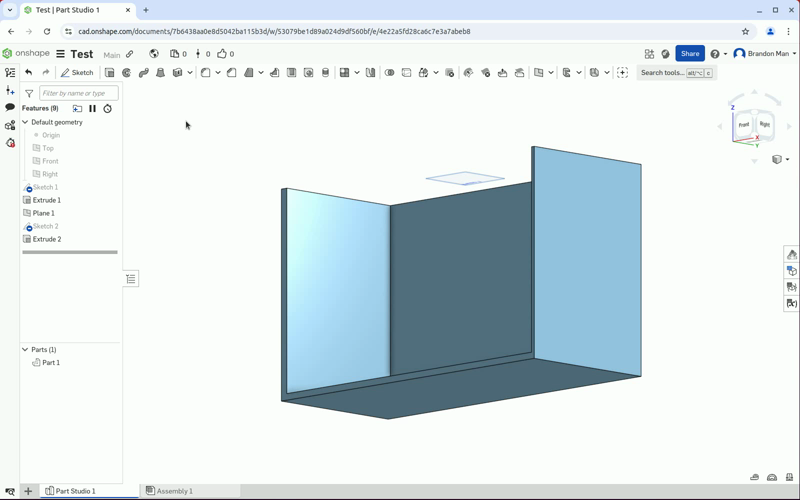
key(left, 3)
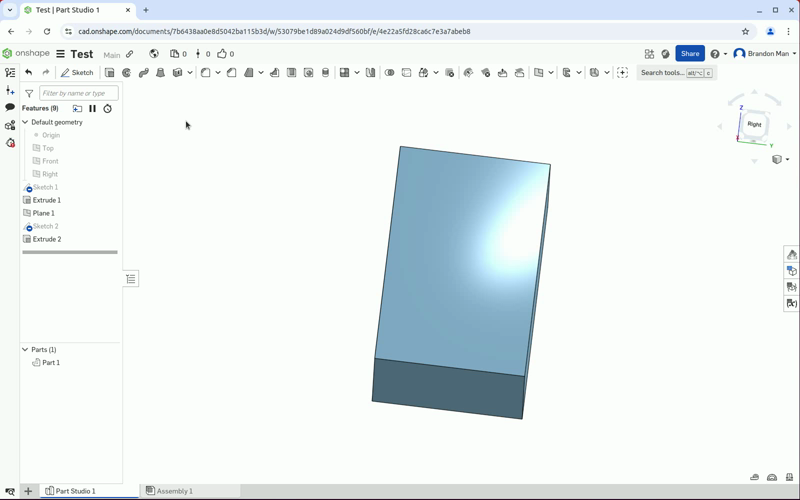
key(right, 3)
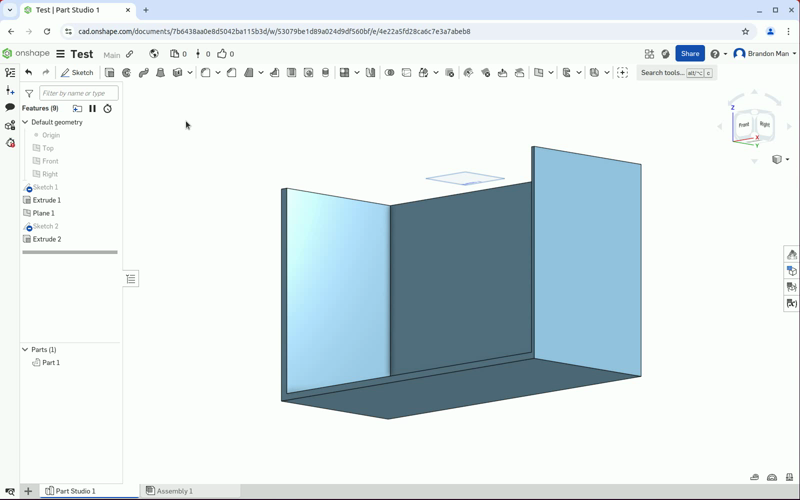
key(down, 3)
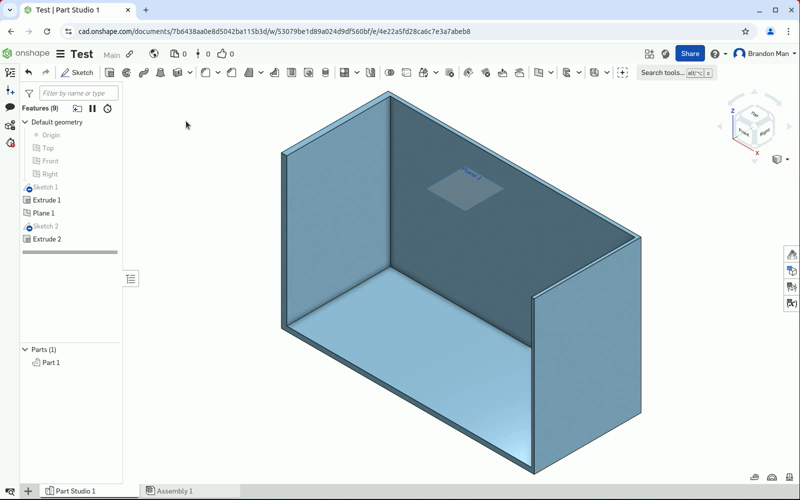
mouse_move(73, 189)
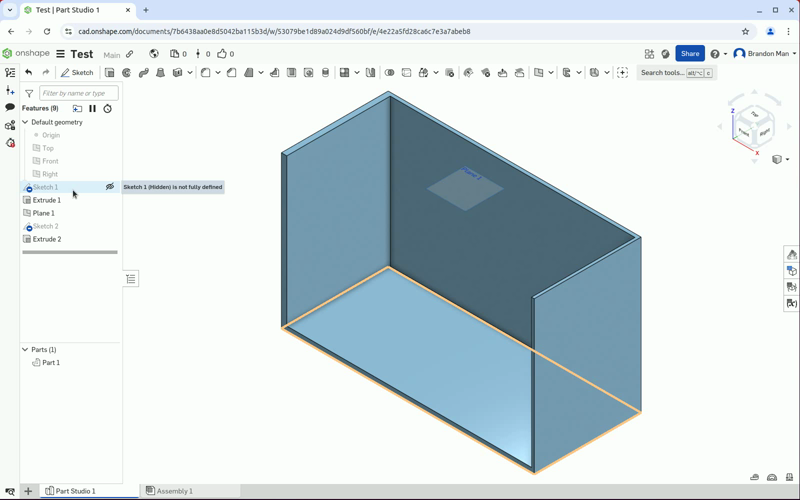
click(73, 189)